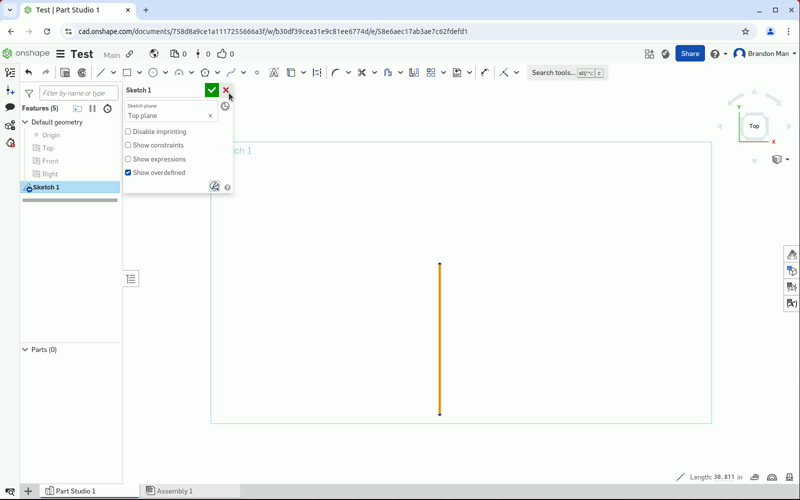
key(shift+h)
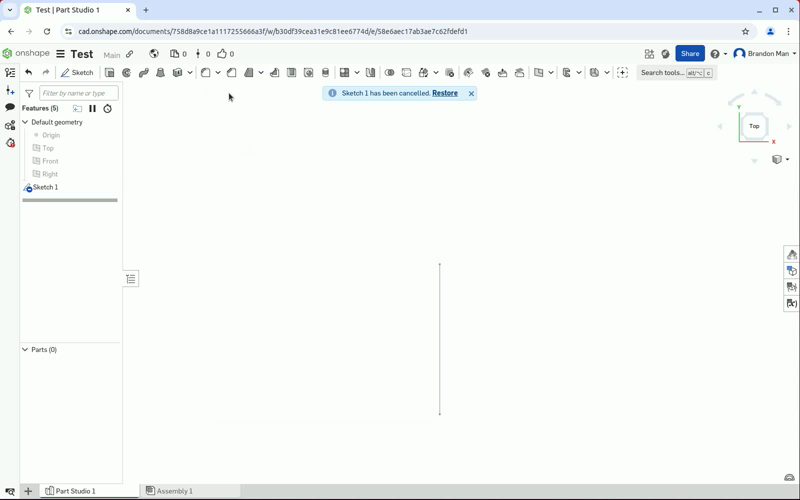
key(shift+s)
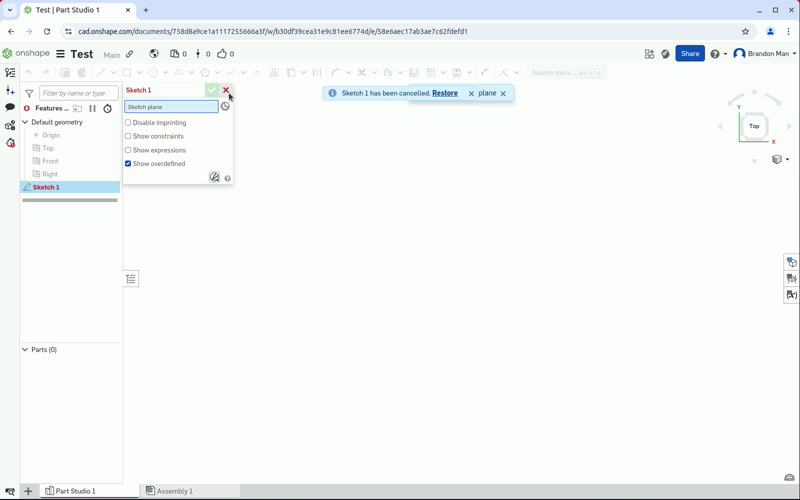
mouse_move(73, 150)
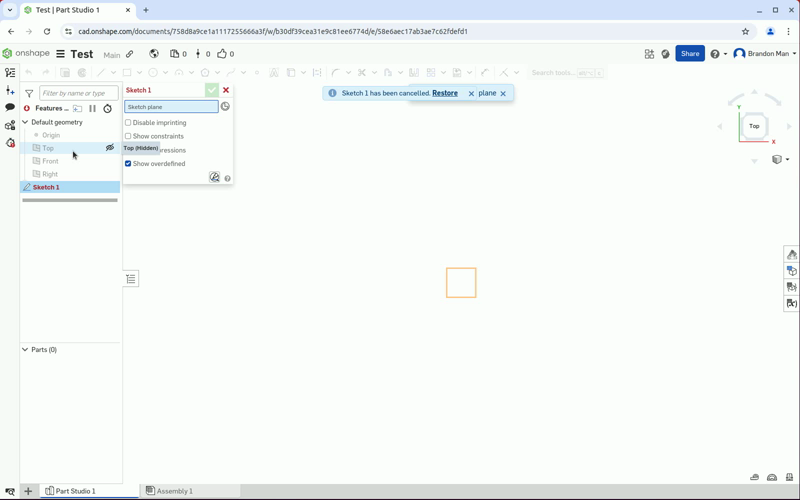
click(73, 150)
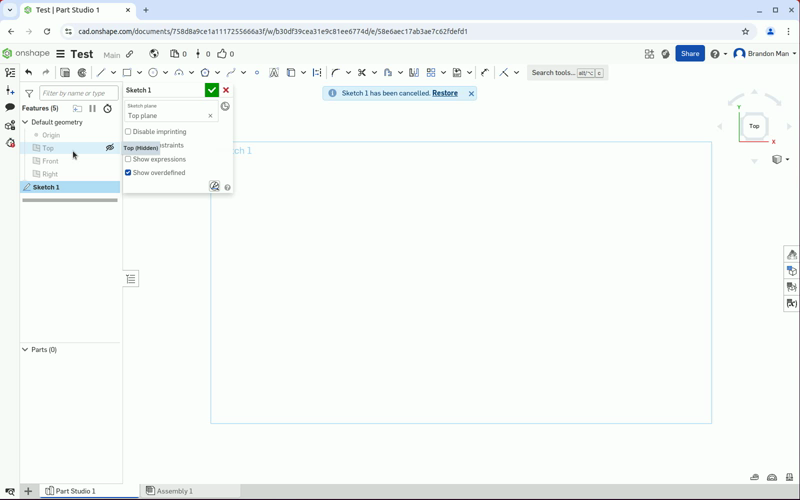
mouse_move(73, 352)
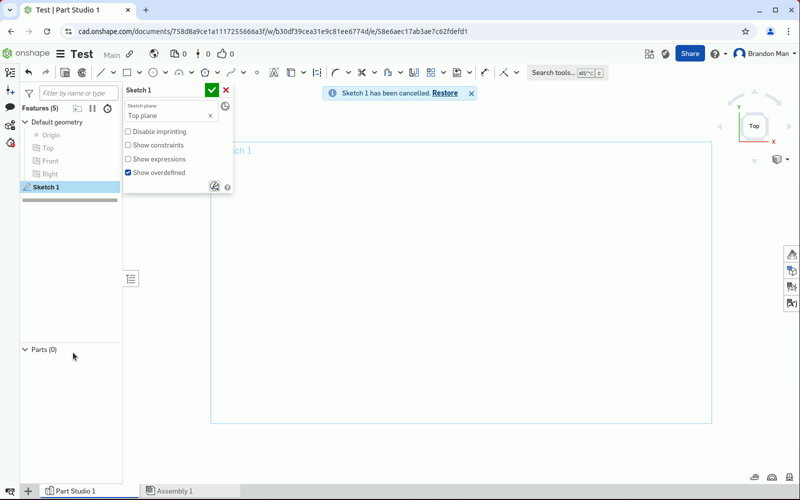
key(y)
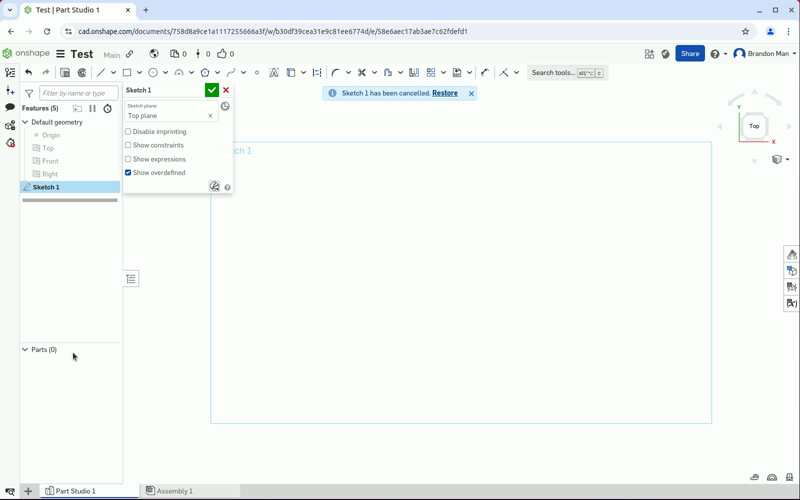
key(l)
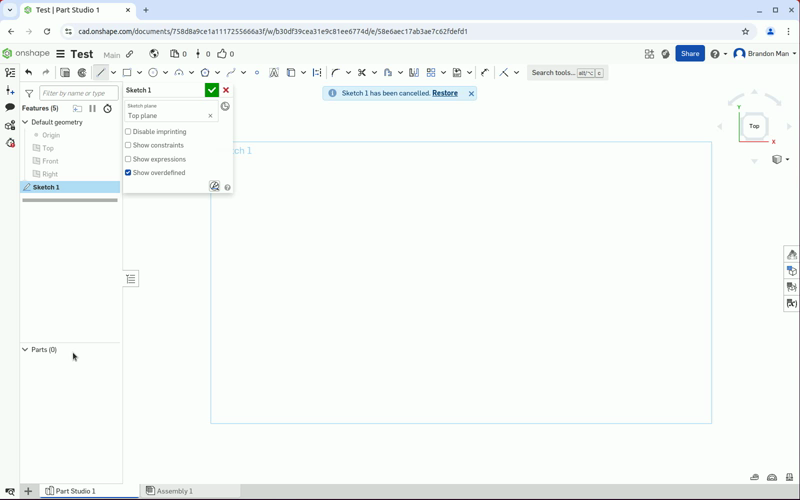
key_down(shift)
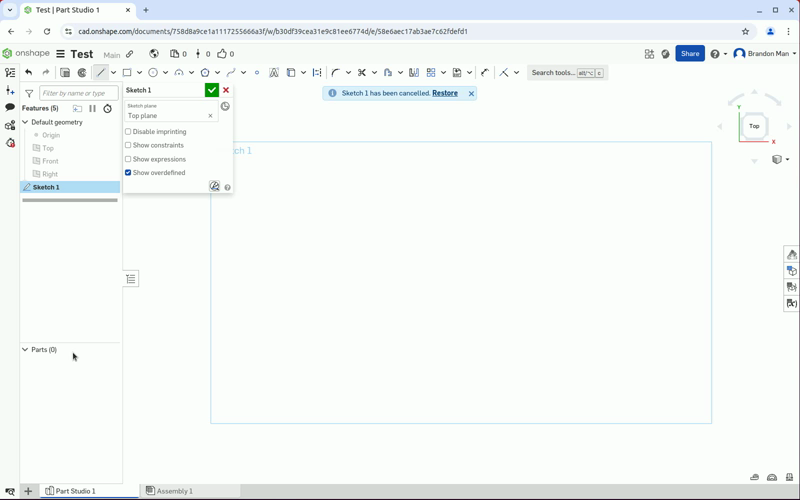
mouse_move(348, 395)
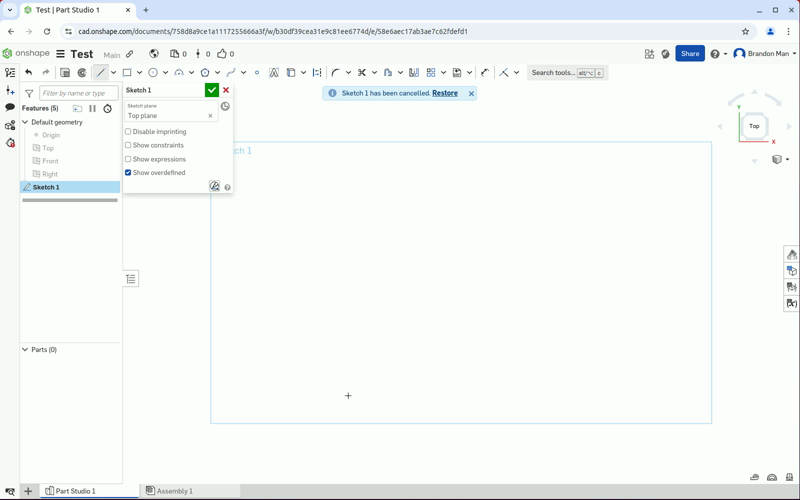
click(348, 395)
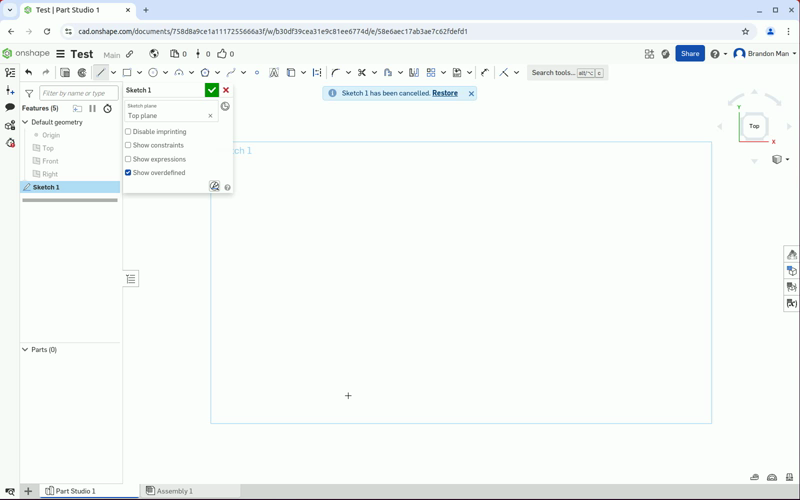
key_up(shift)
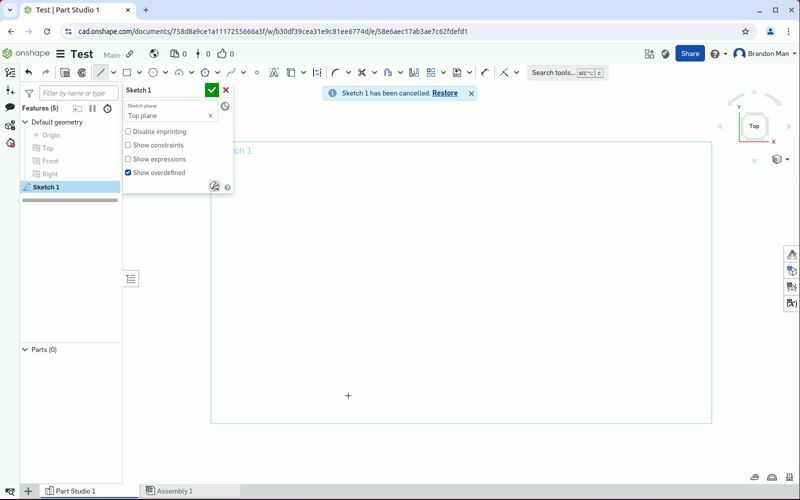
key_down(shift)
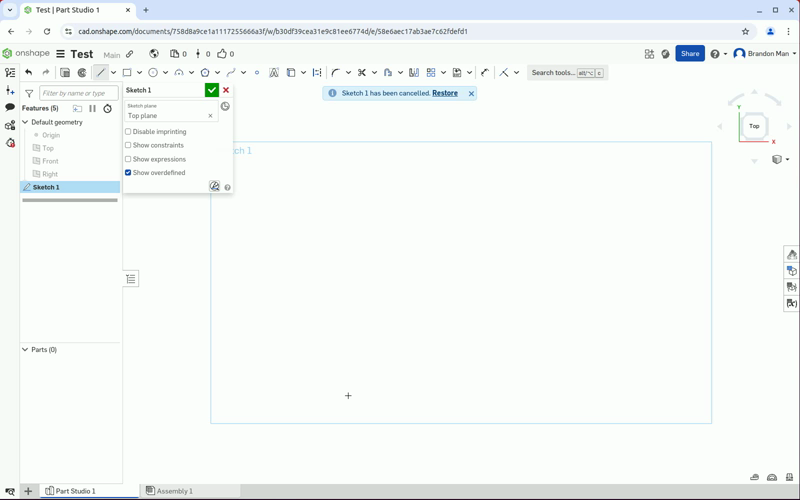
mouse_move(572, 395)
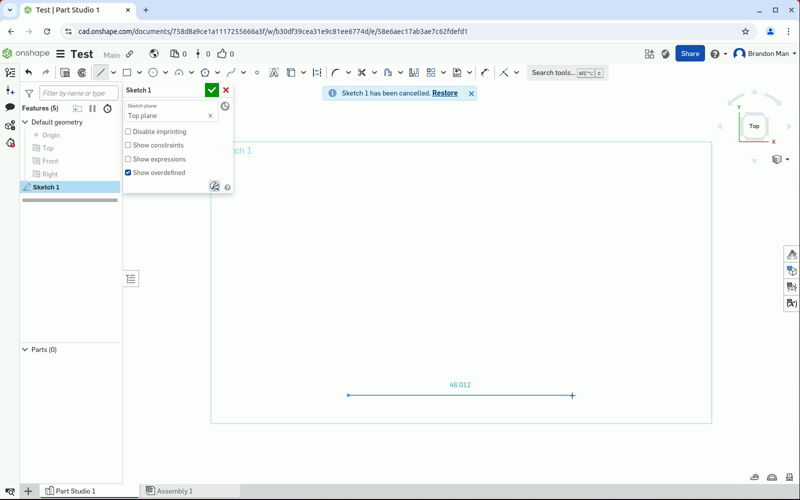
click(572, 395)
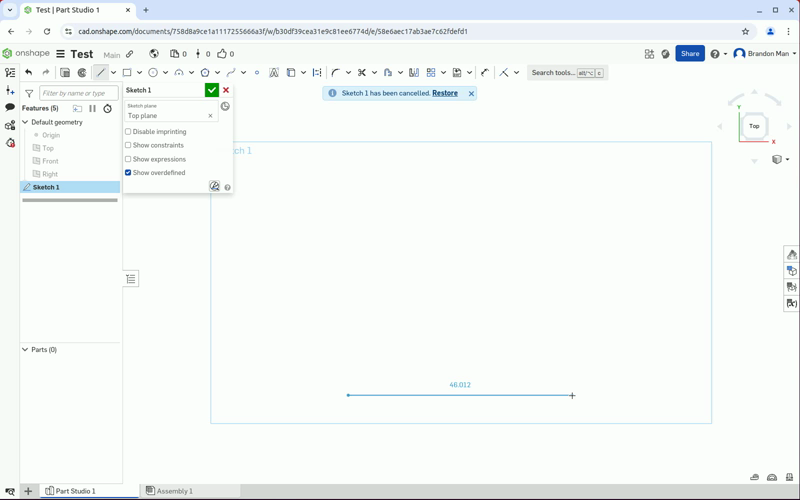
key_up(shift)
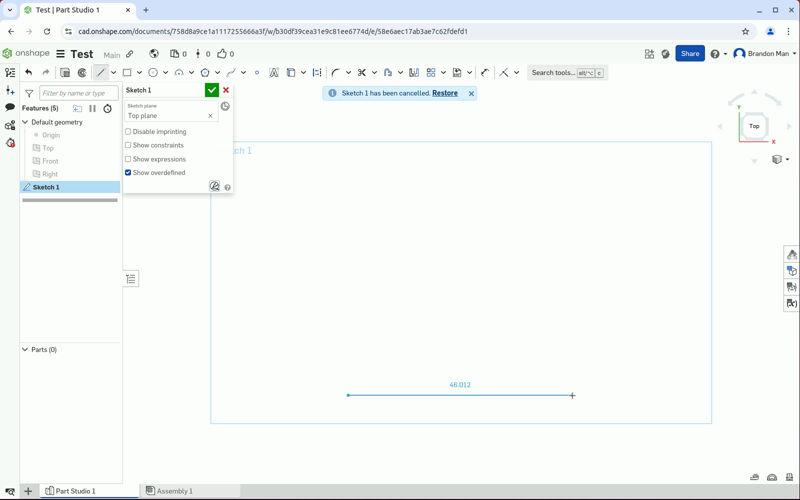
key_down(shift)
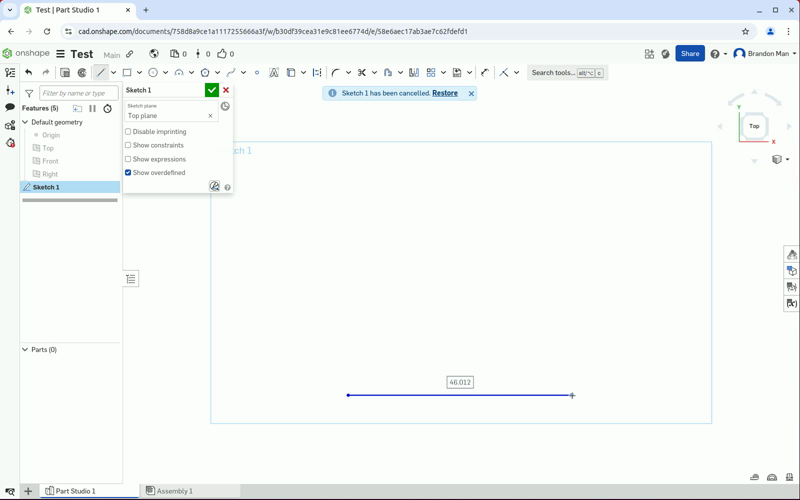
mouse_move(572, 171)
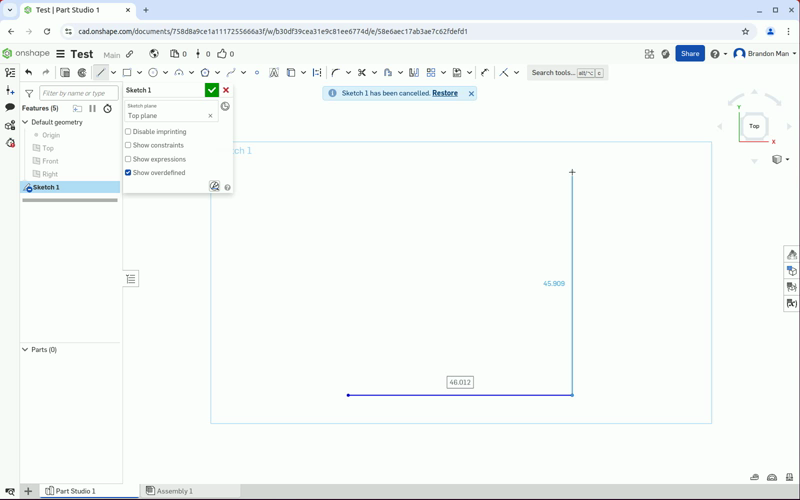
click(572, 171)
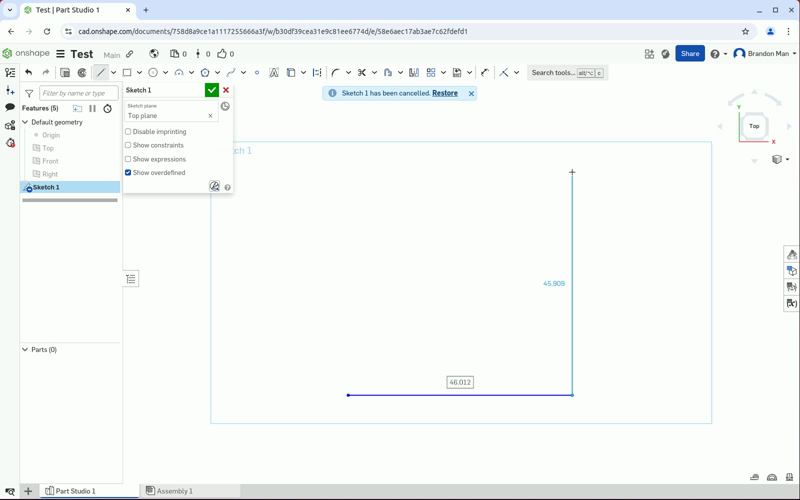
key_up(shift)
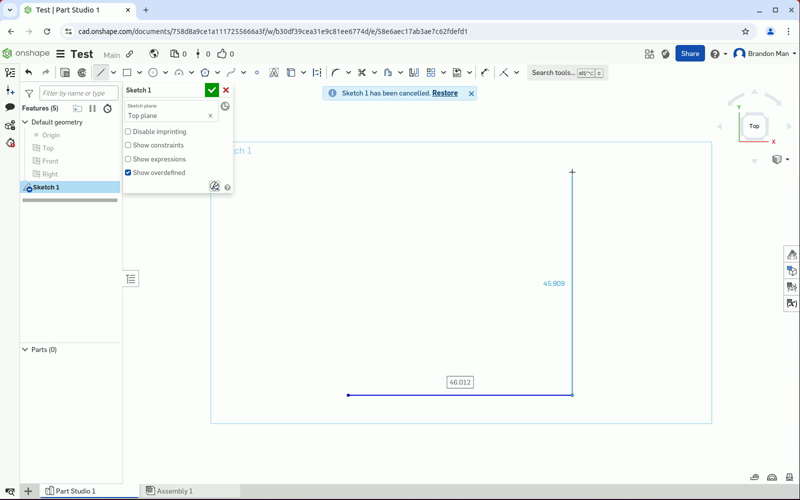
key_down(shift)
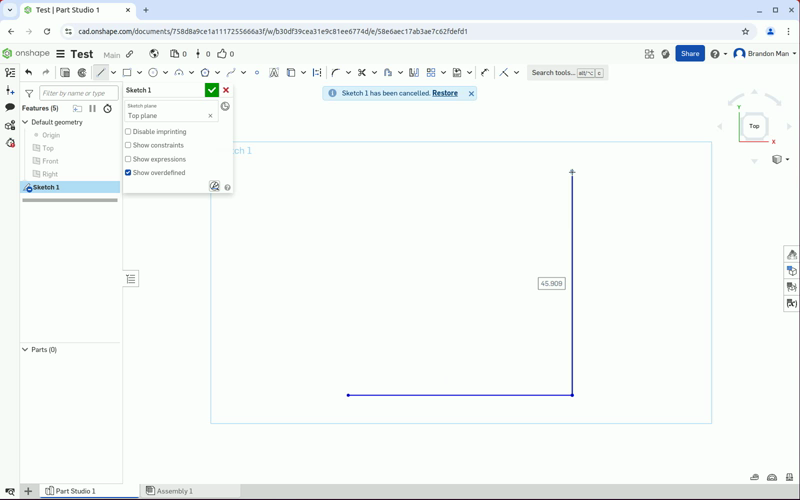
mouse_move(348, 171)
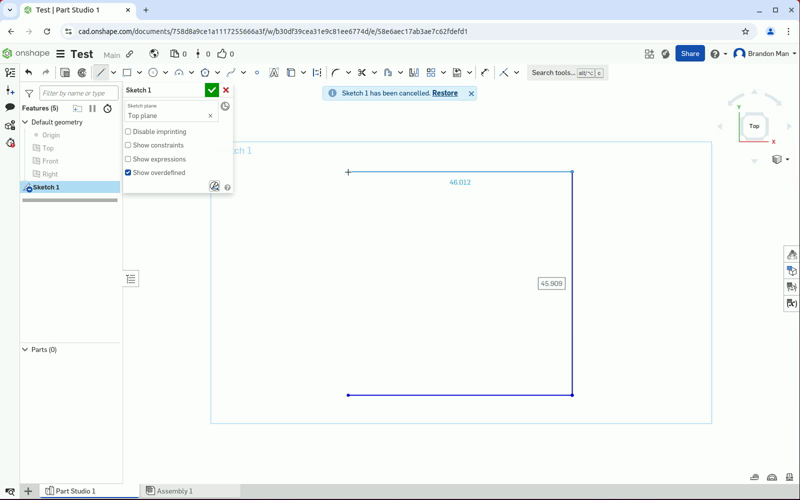
click(348, 171)
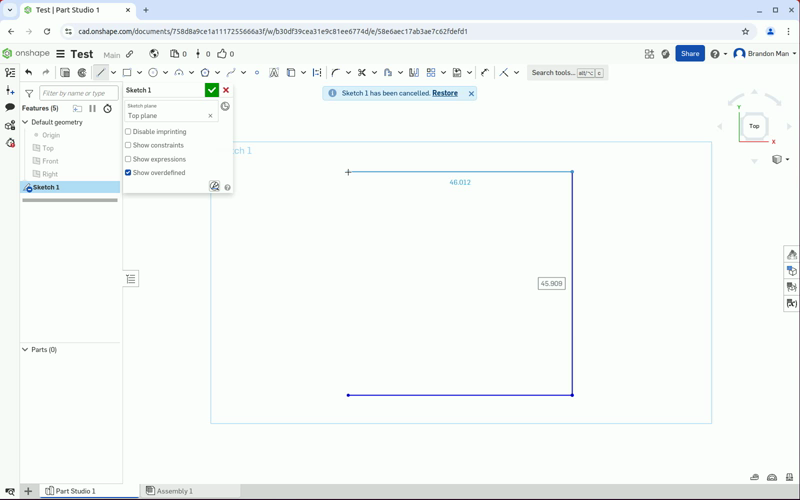
key_up(shift)
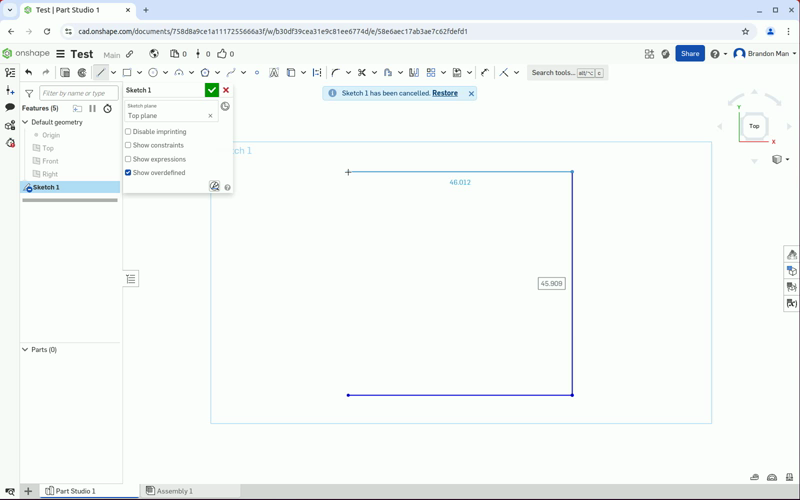
key_down(shift)
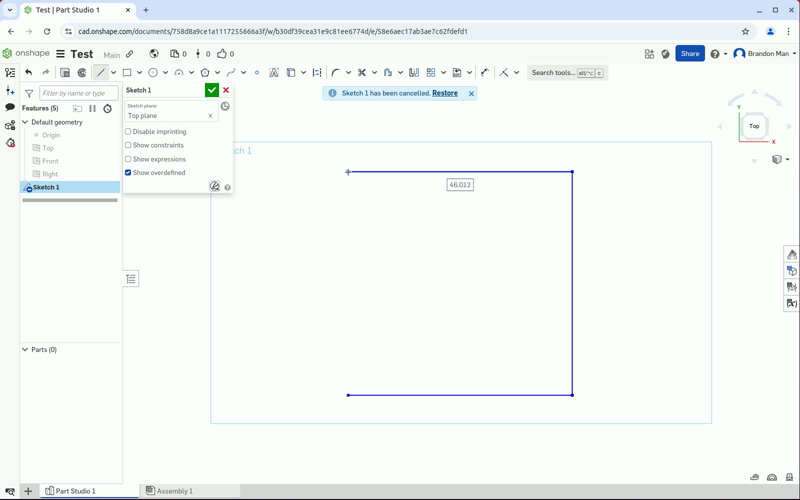
mouse_move(348, 395)
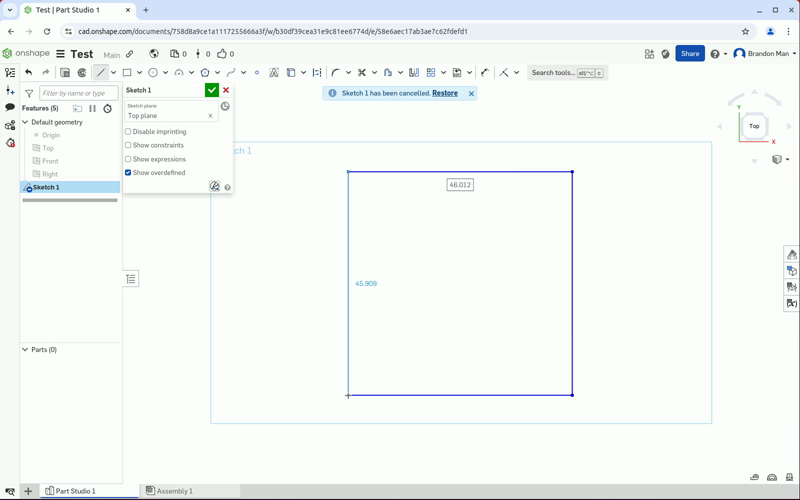
key_up(shift)
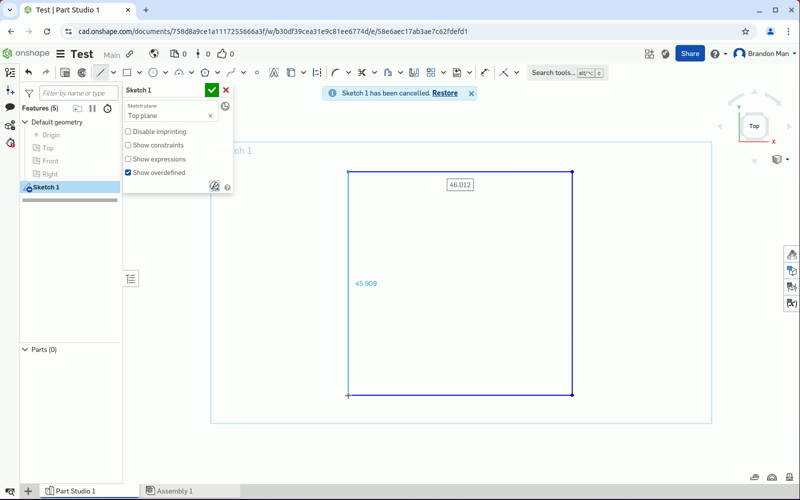
click(348, 395)
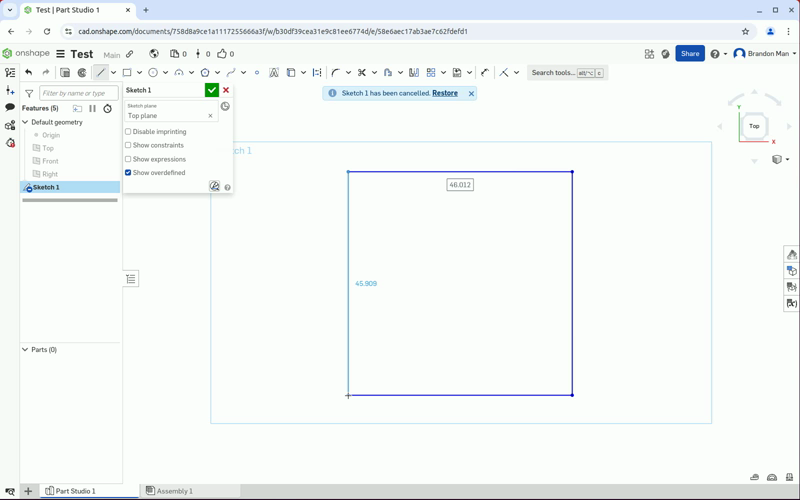
key(esc)
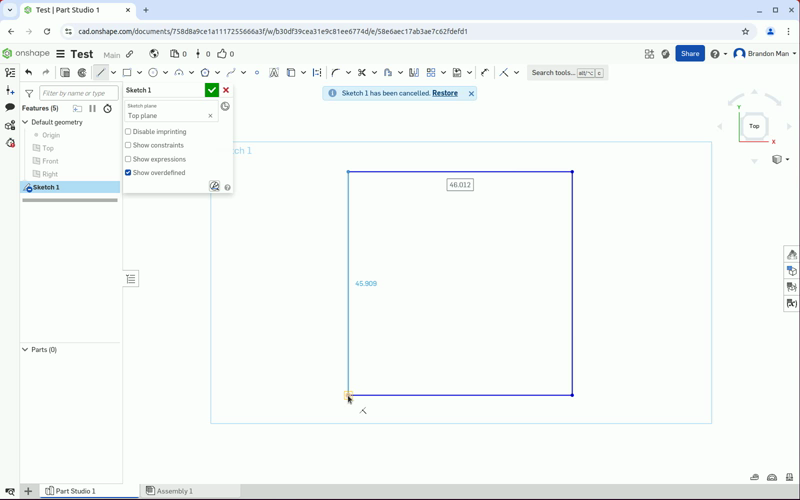
key(c)
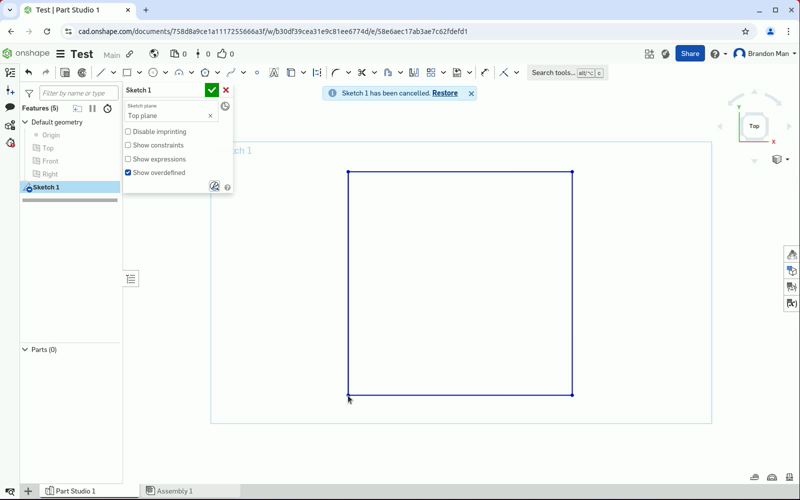
key_down(shift)
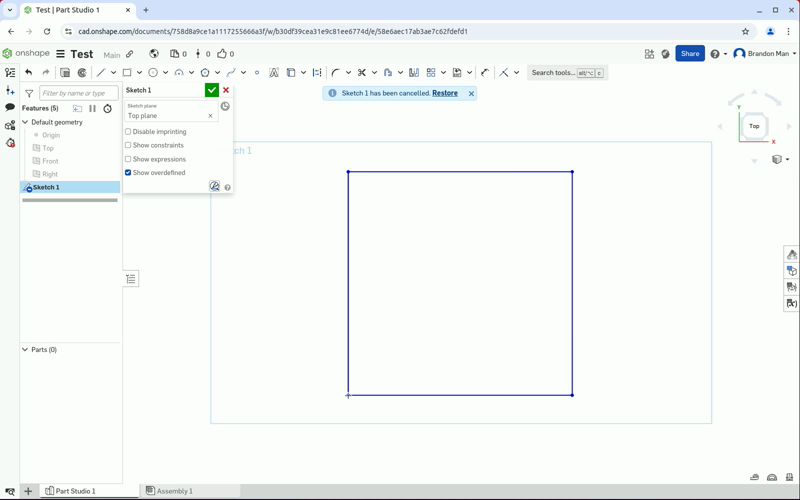
mouse_move(461, 282)
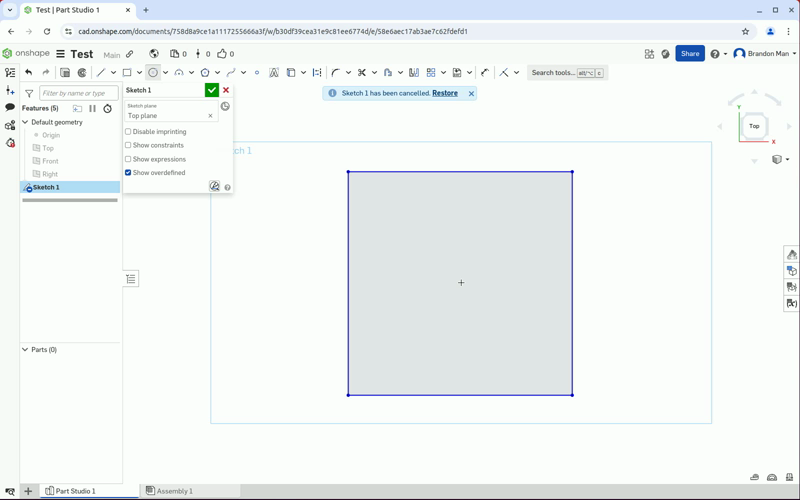
click(461, 282)
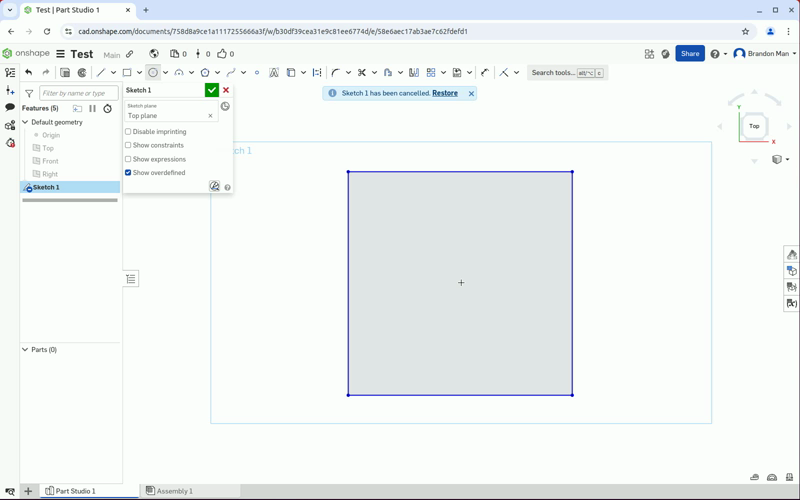
key_up(shift)
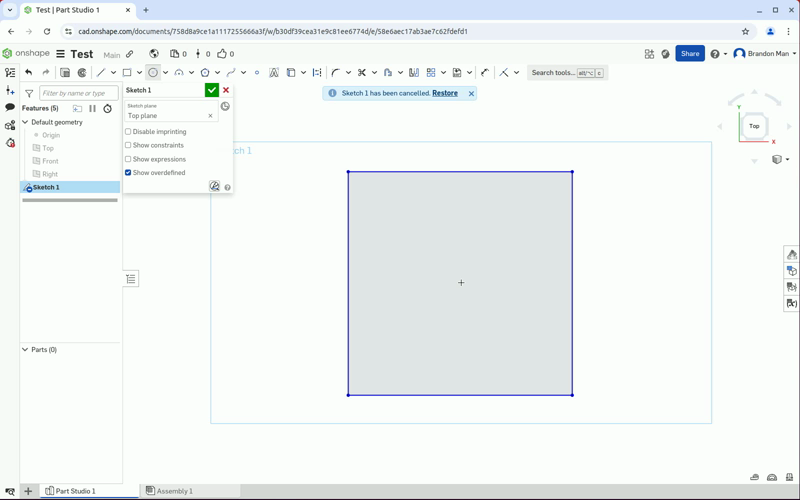
mouse_move(555, 282)
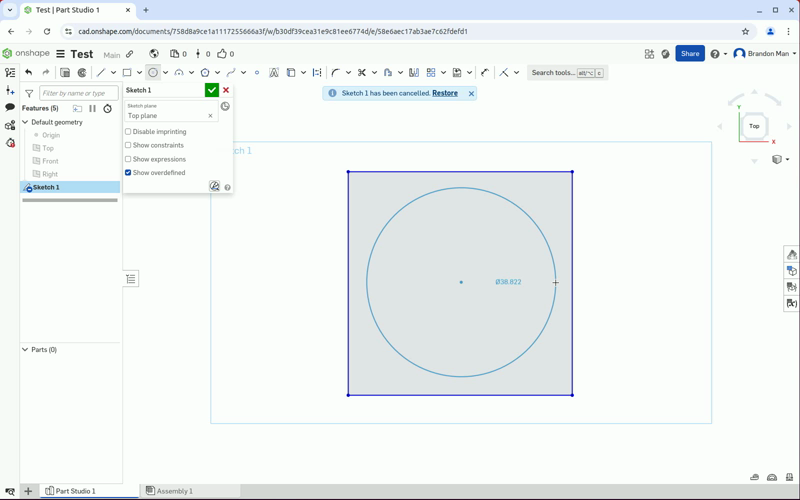
click(555, 282)
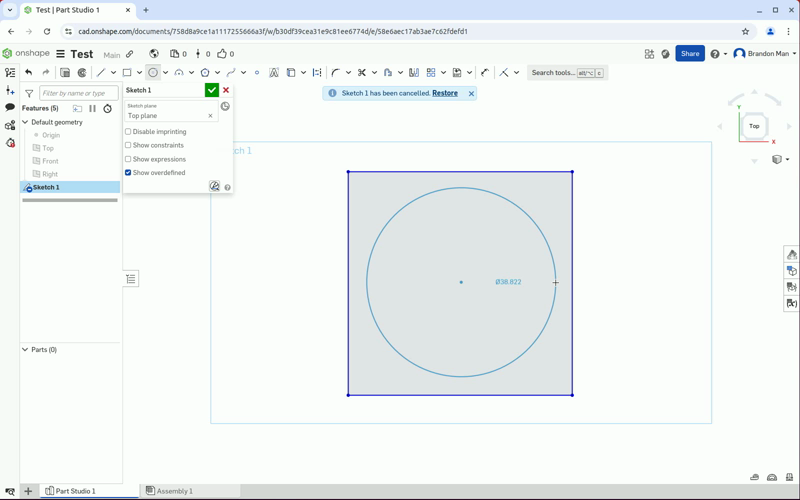
key(esc)
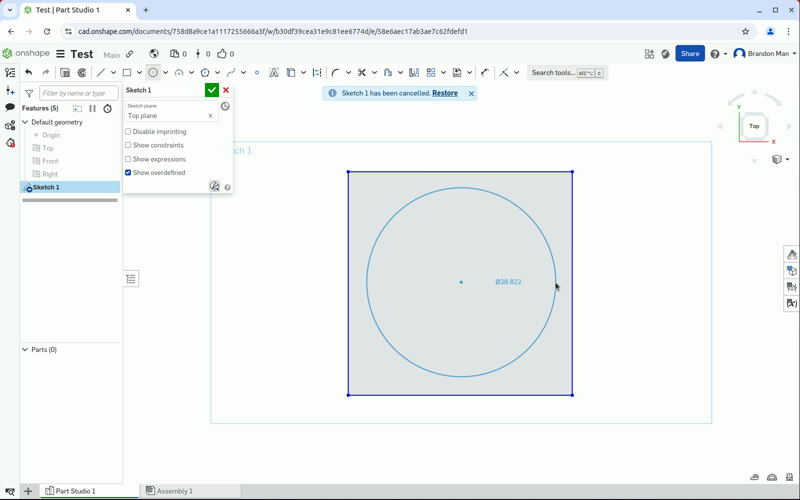
mouse_move(374, 372)
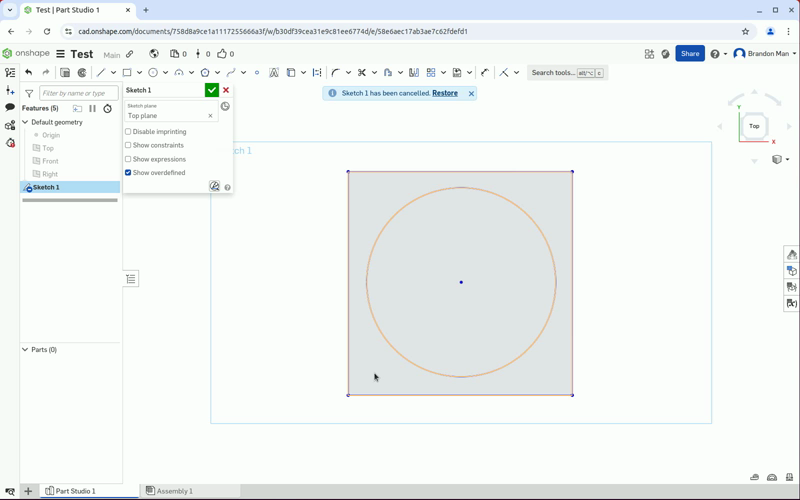
click(374, 372)
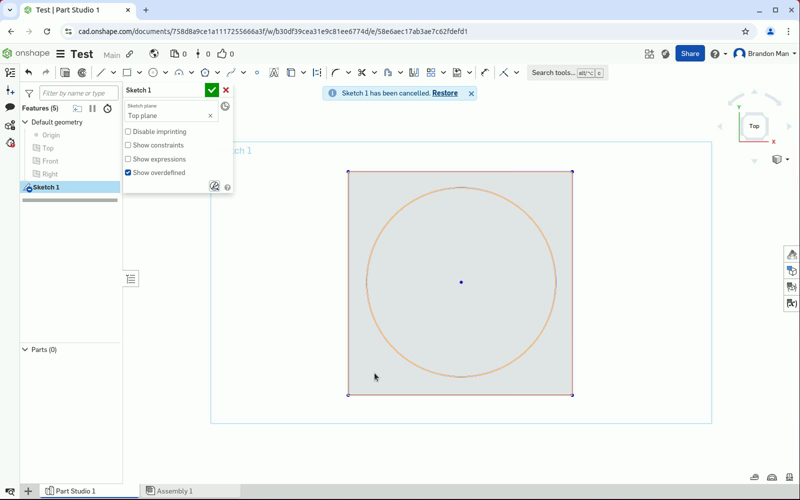
mouse_move(73, 352)
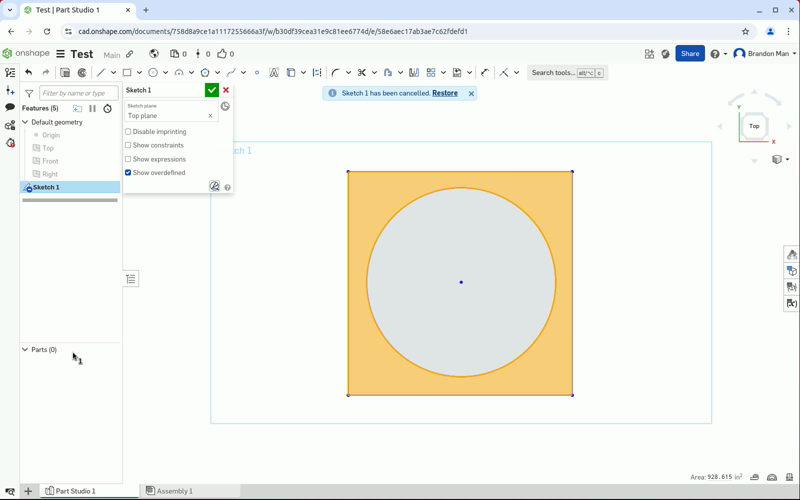
key(shift+y)
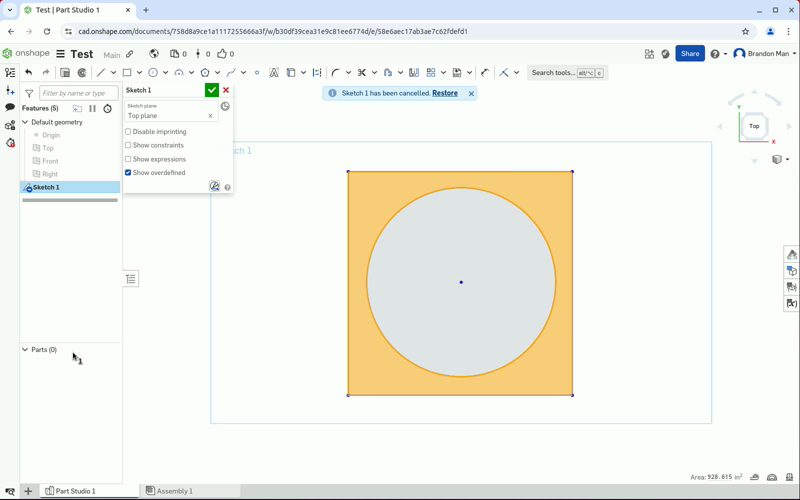
key(shift+e)
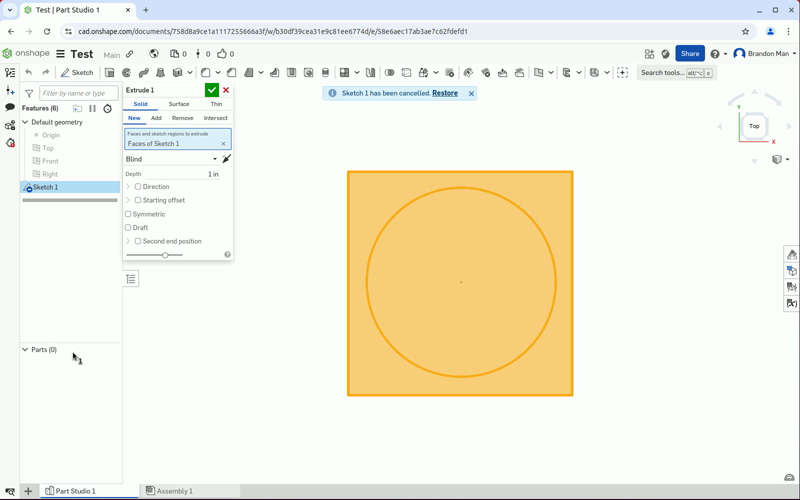
mouse_move(143, 106)
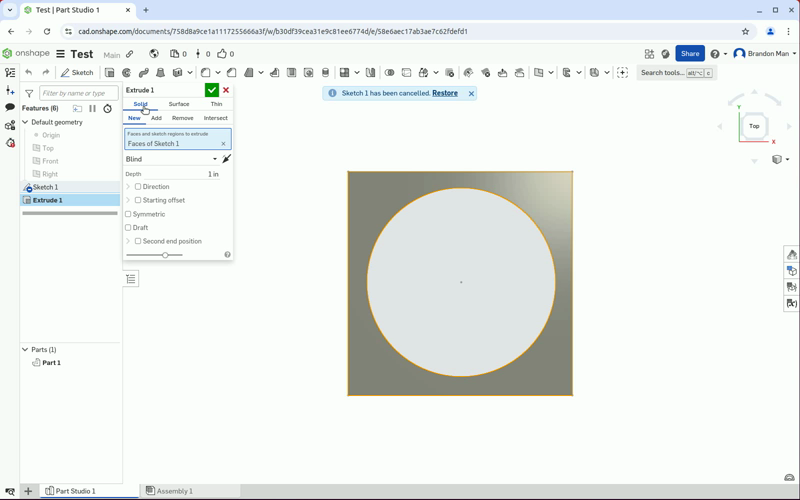
click(143, 106)
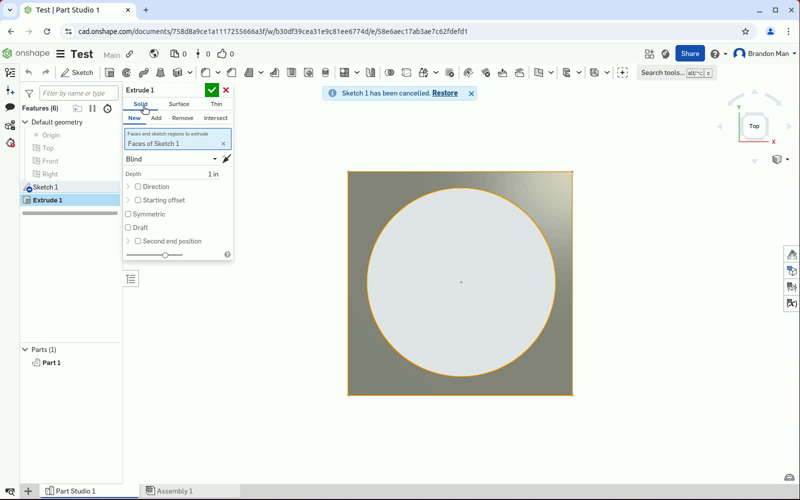
mouse_move(137, 120)
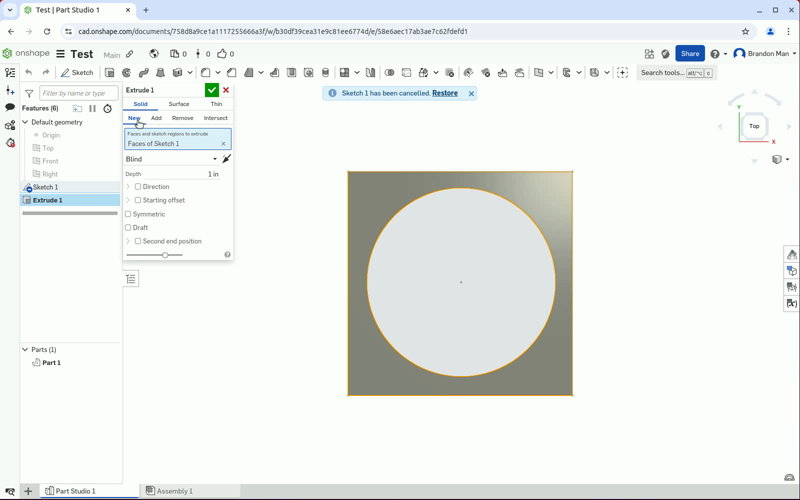
click(137, 120)
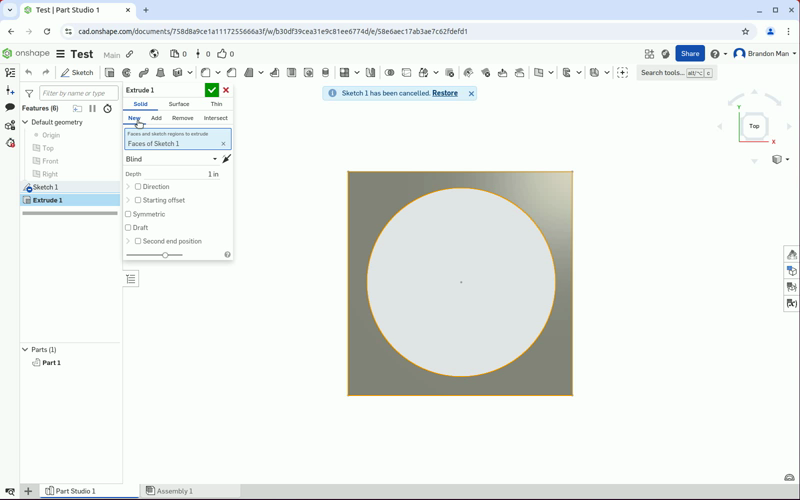
key(tab, 4)
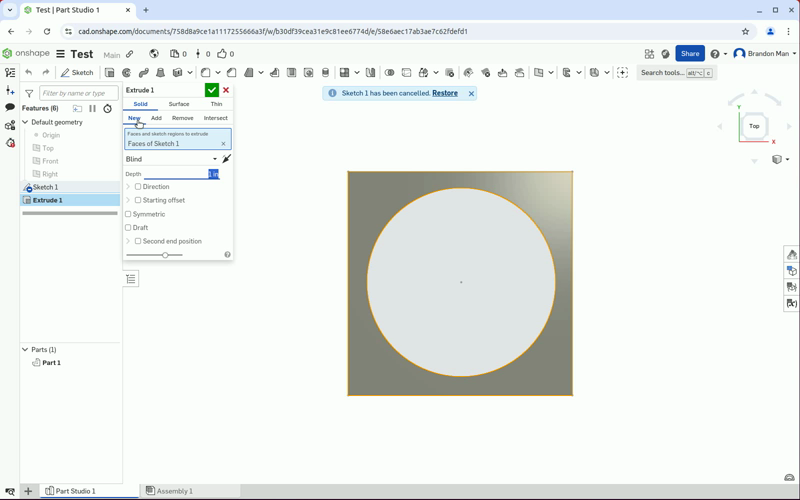
text(3.129)
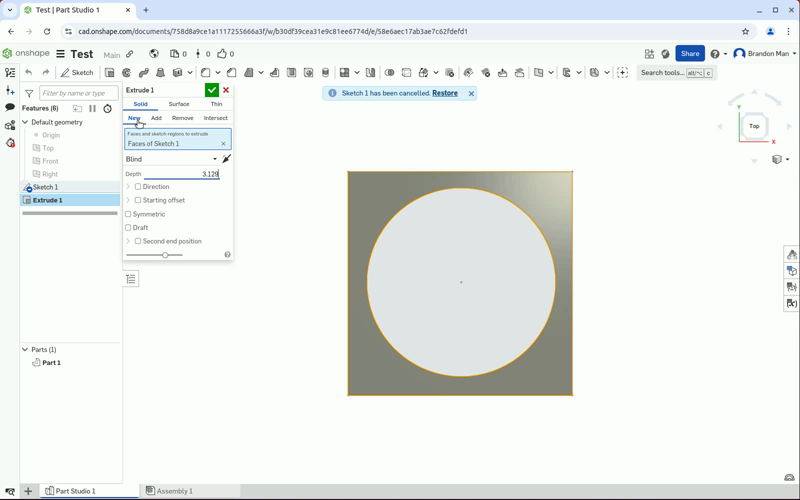
key(enter)
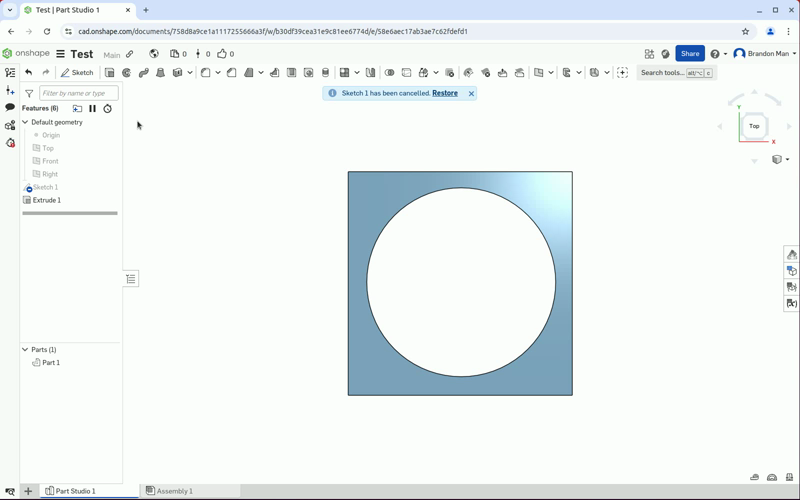
key(shift+h)
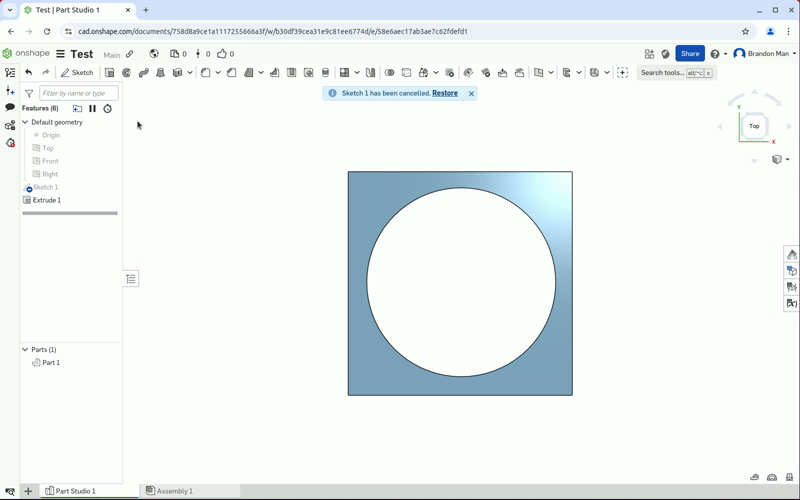
key(shift+h)
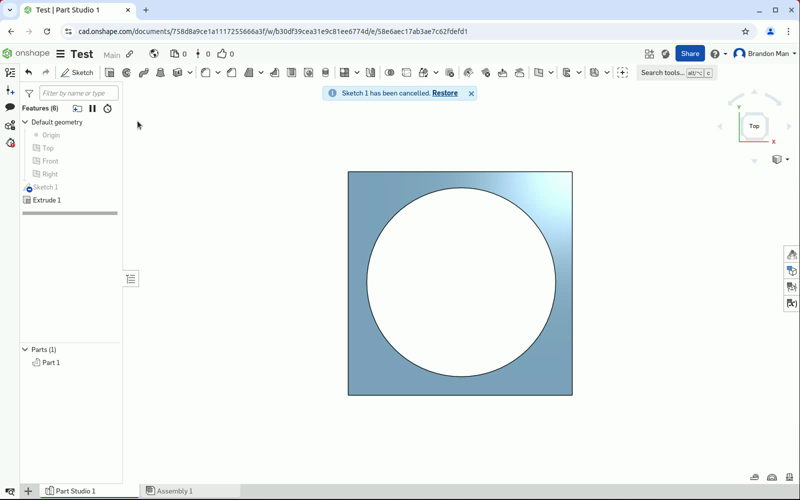
mouse_move(73, 189)
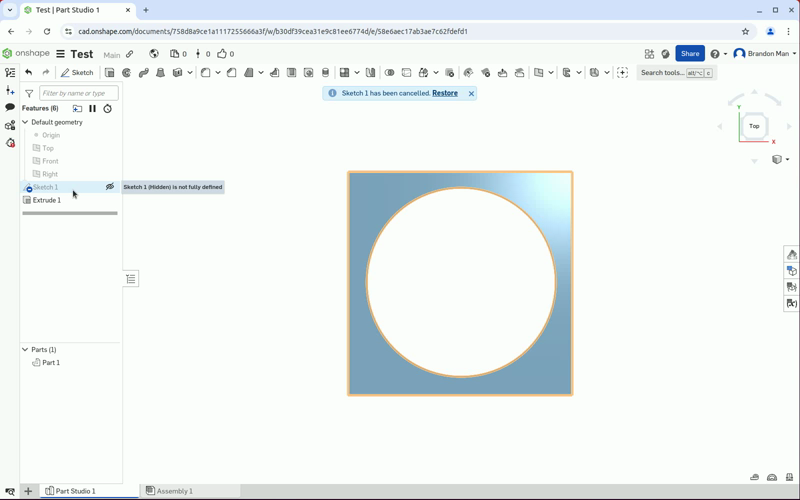
click(73, 189)
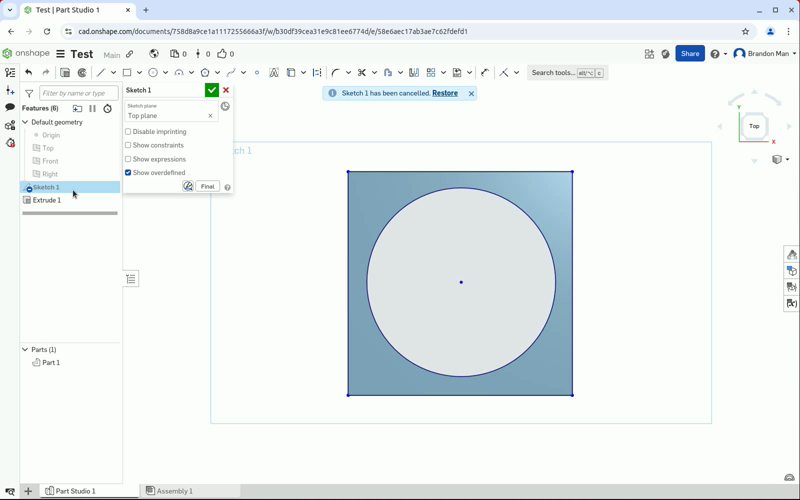
mouse_move(229, 92)
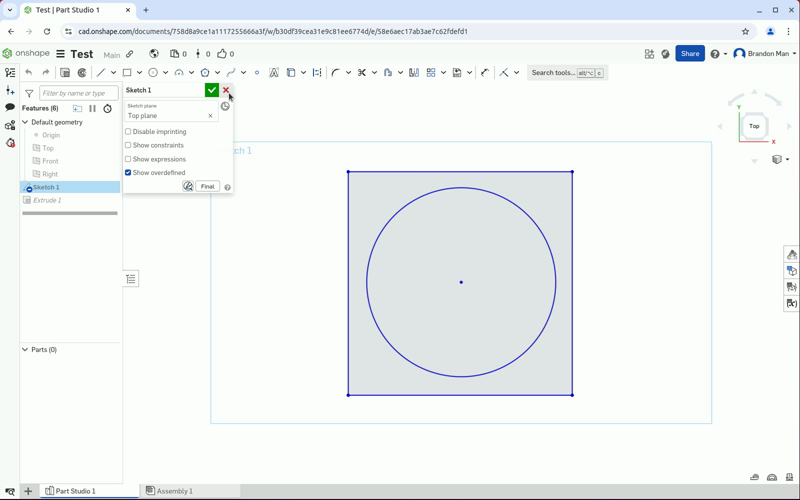
click(229, 92)
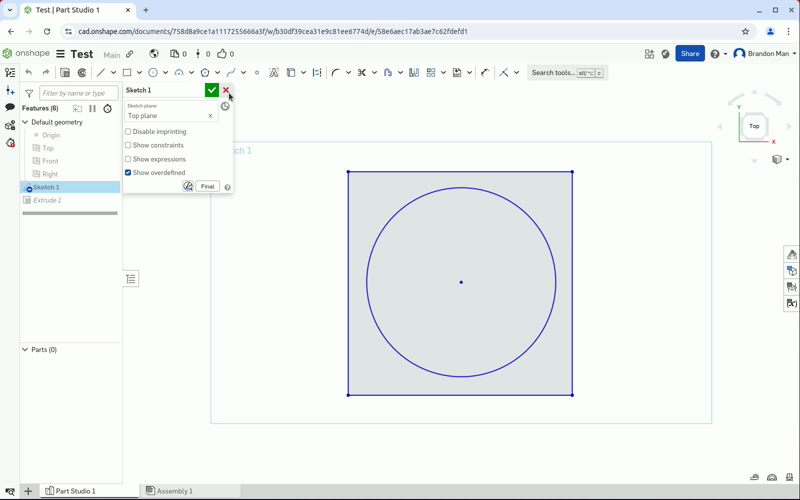
key(shift+s)
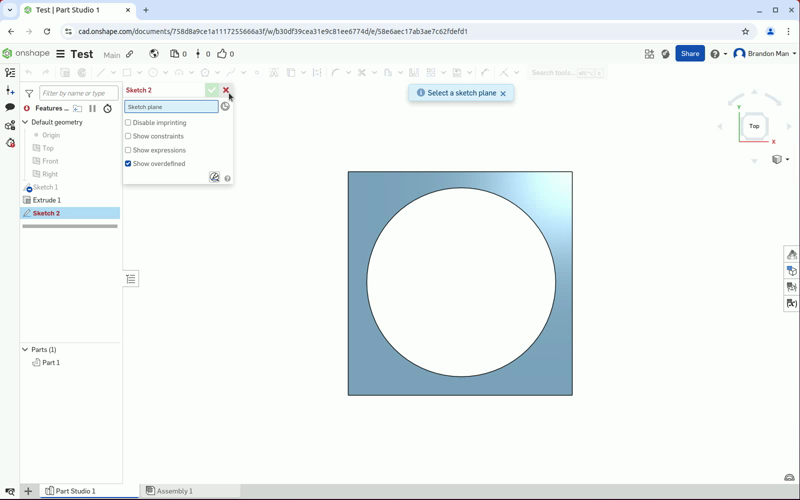
mouse_move(73, 150)
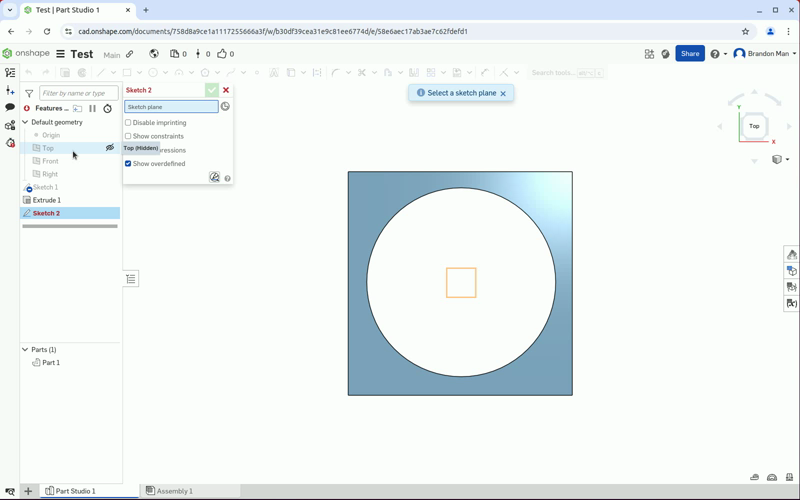
click(73, 150)
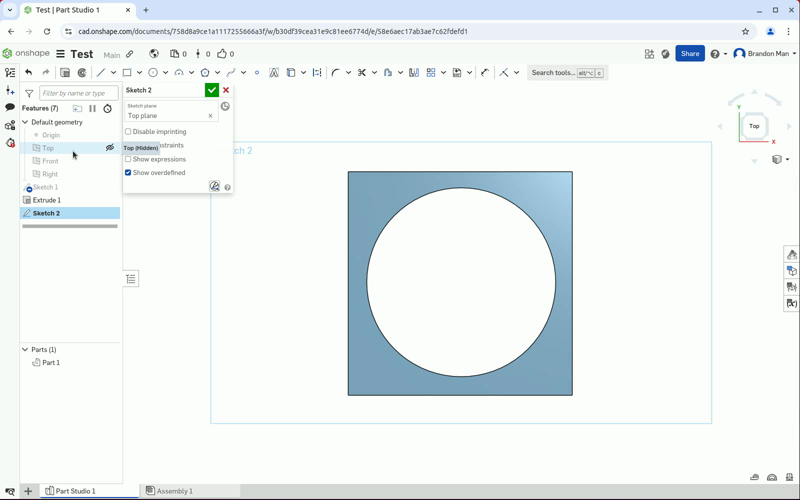
mouse_move(73, 352)
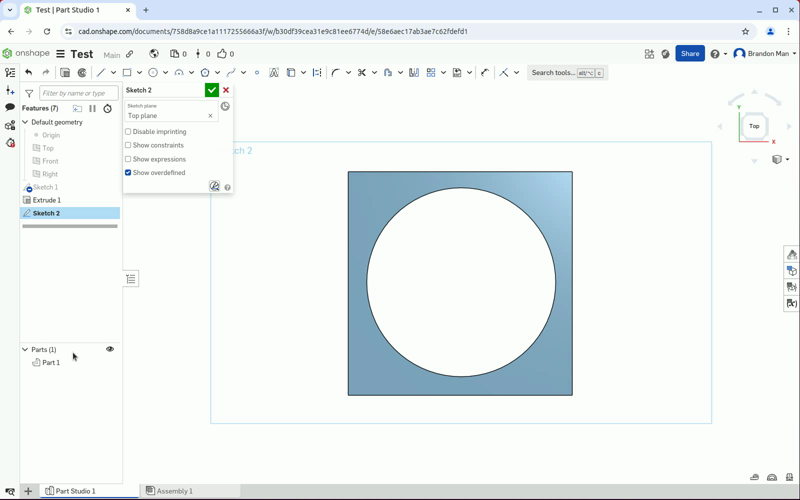
key(y)
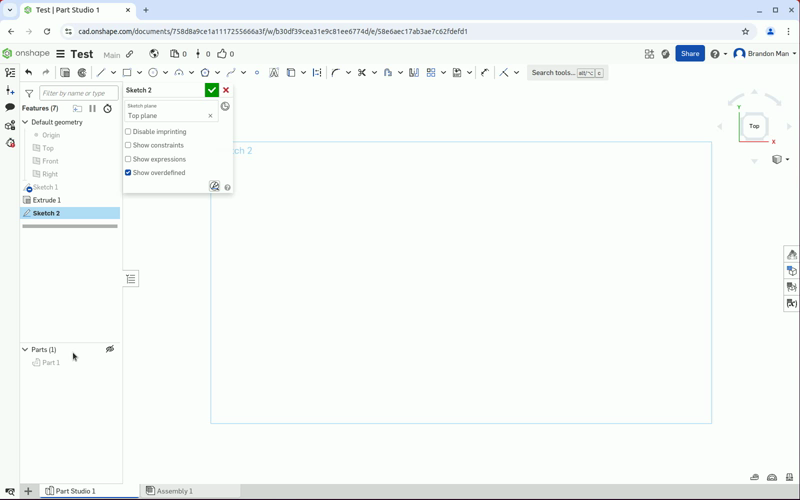
key(c)
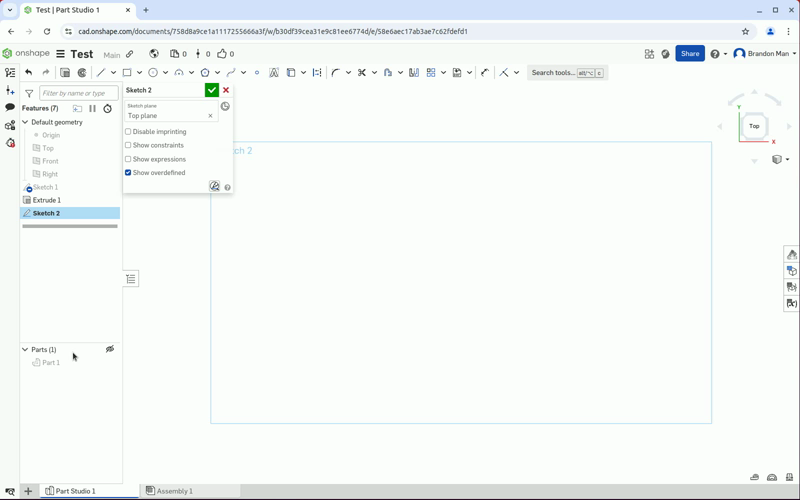
key_down(shift)
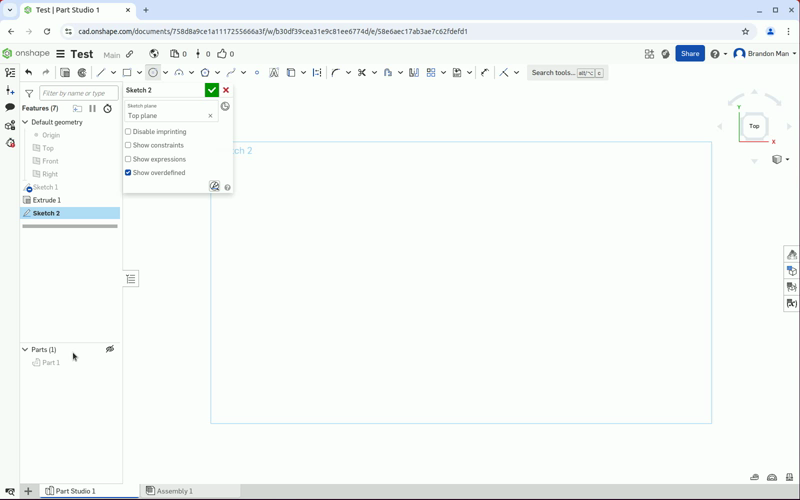
mouse_move(461, 282)
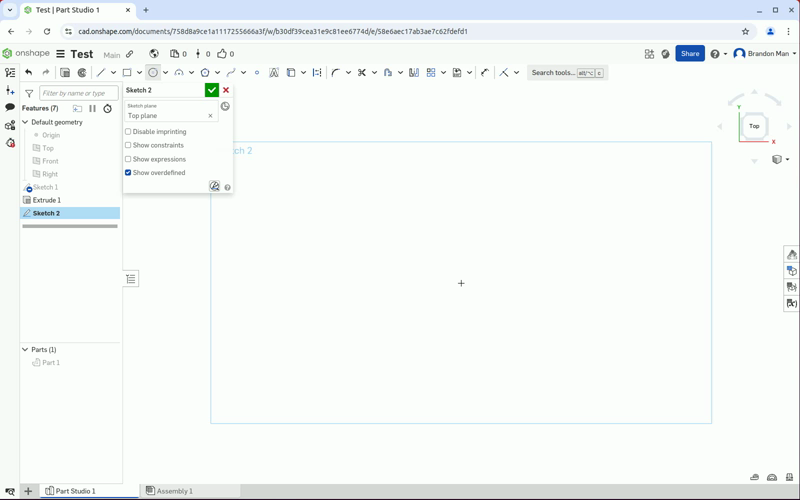
click(461, 282)
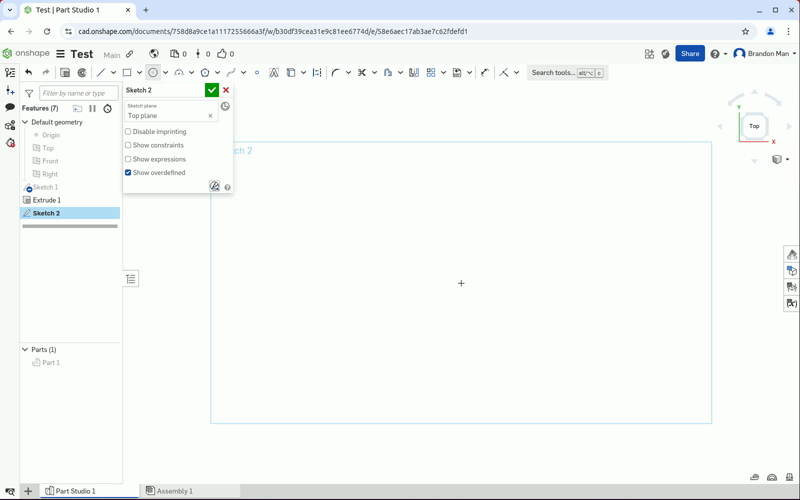
key_up(shift)
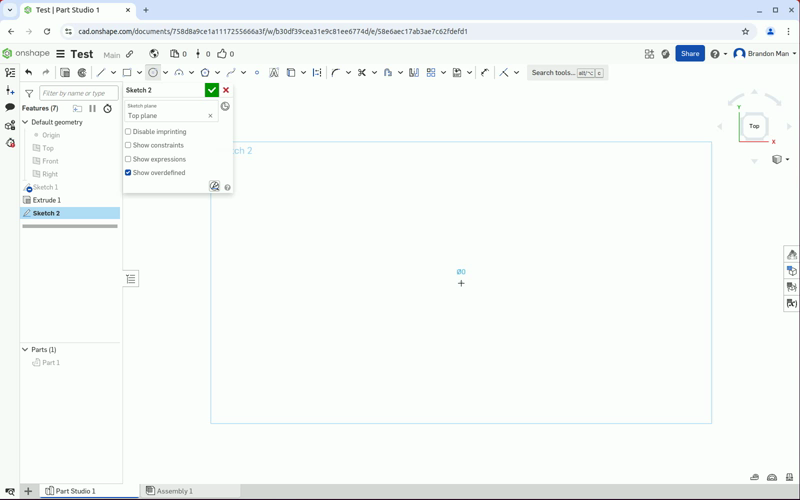
mouse_move(568, 282)
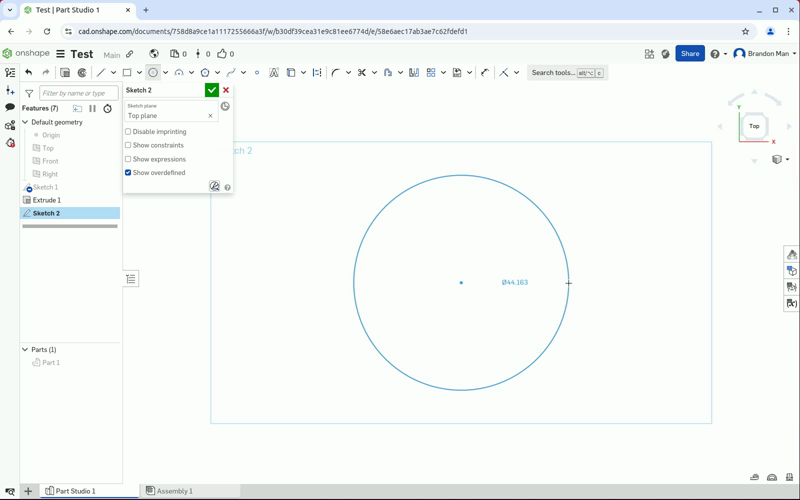
click(568, 282)
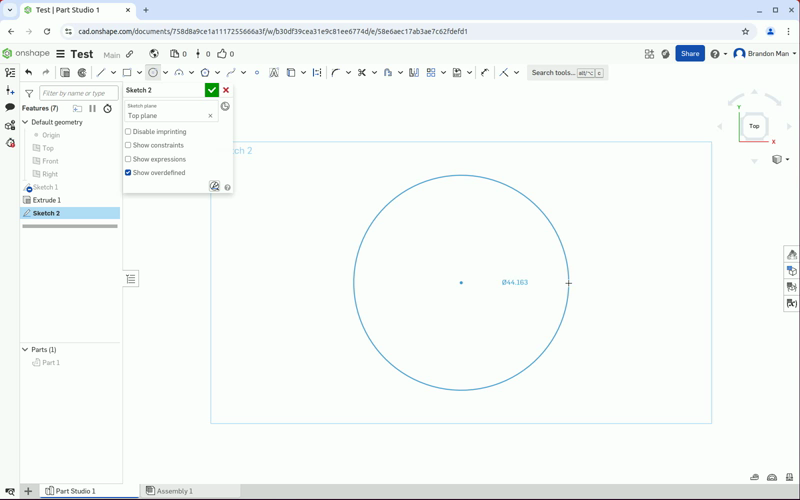
key(esc)
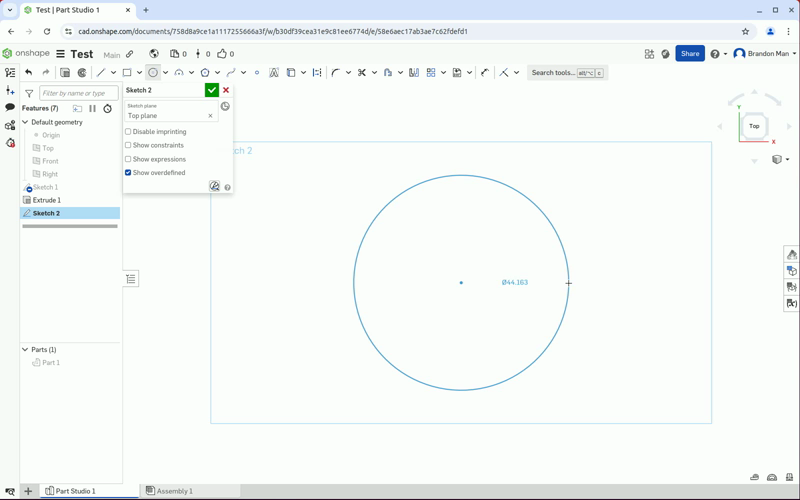
key(c)
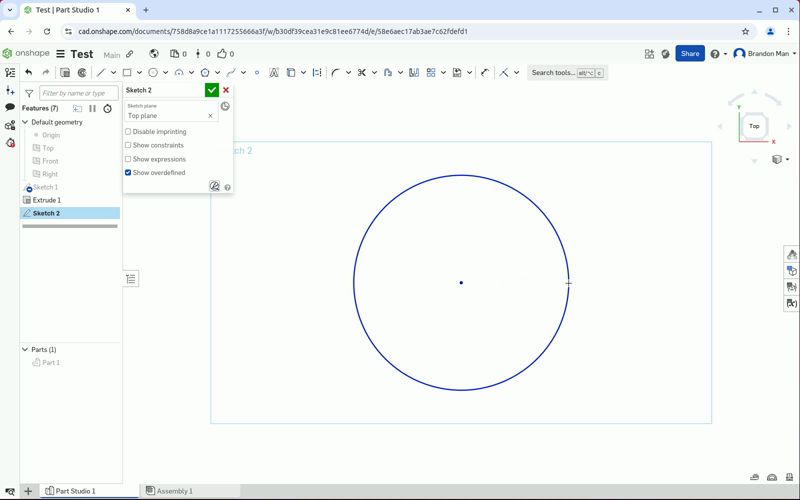
key_down(shift)
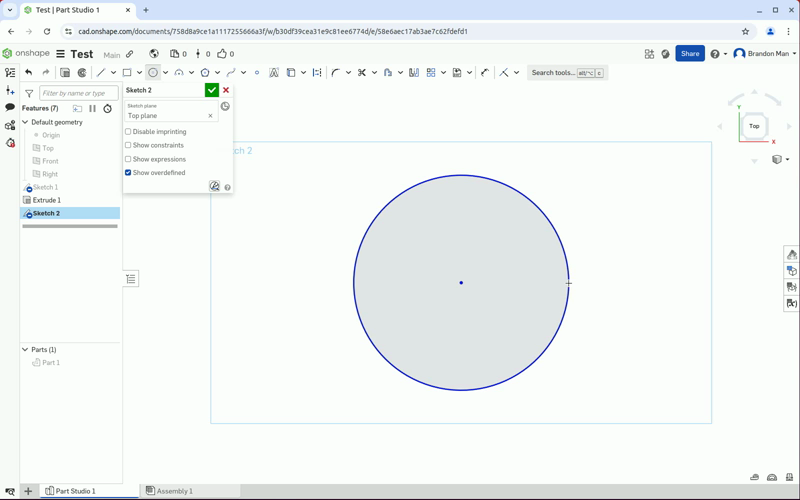
mouse_move(461, 282)
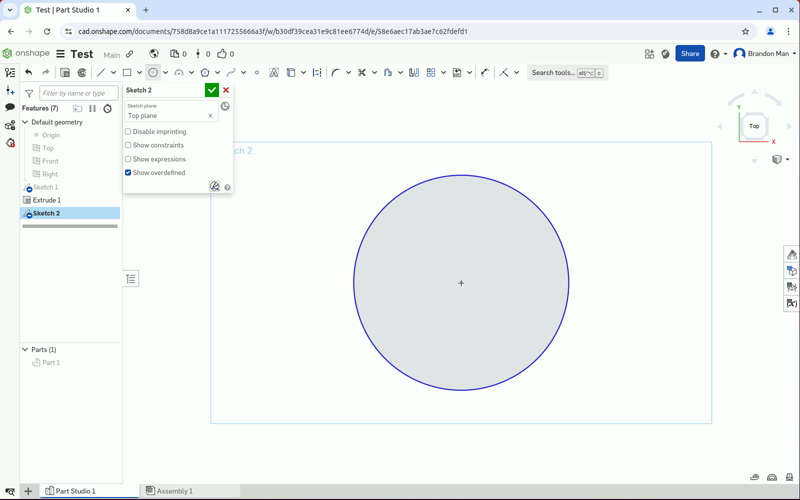
click(461, 282)
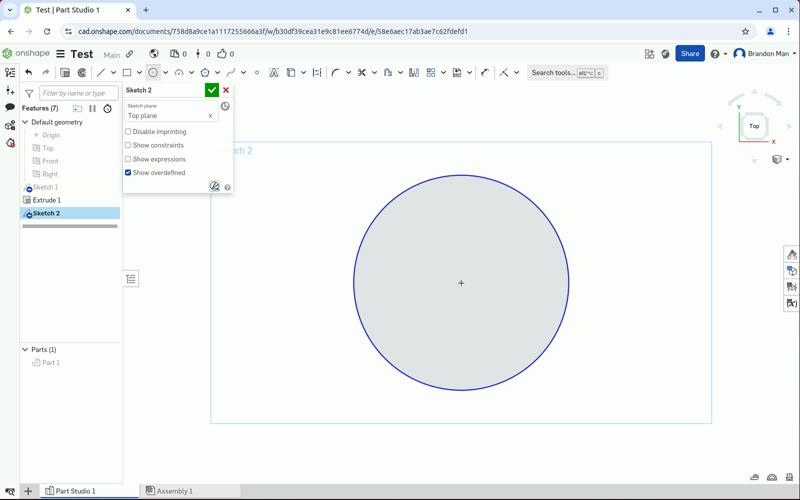
key_up(shift)
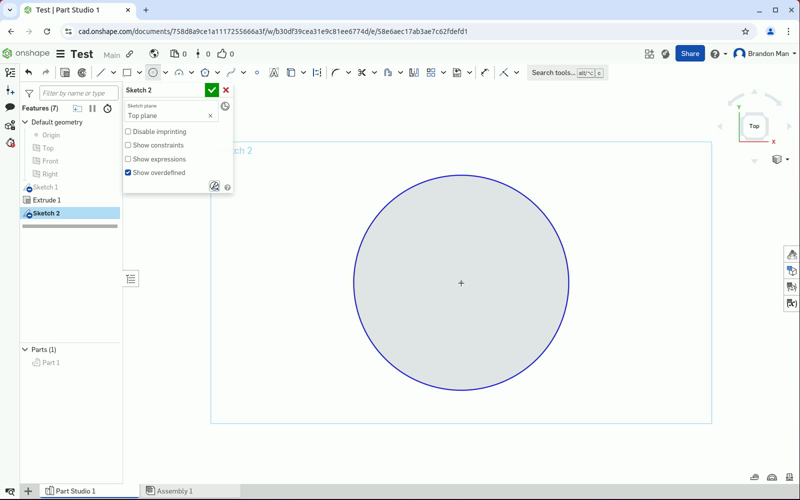
mouse_move(559, 282)
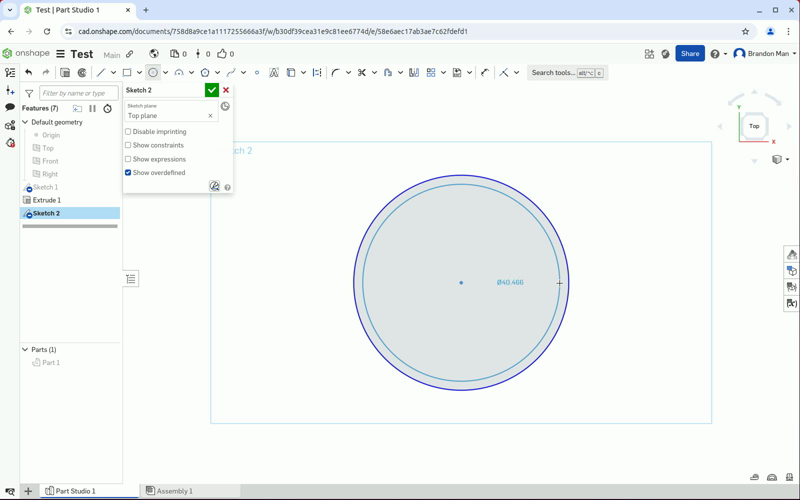
click(559, 282)
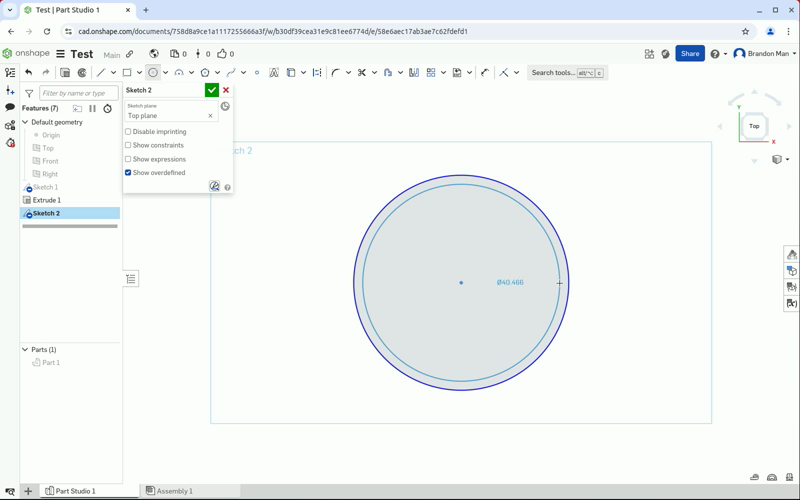
key(esc)
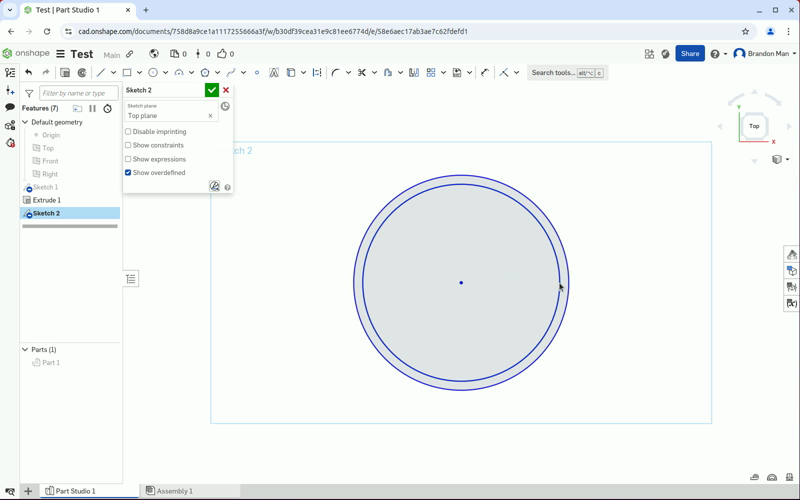
mouse_move(359, 288)
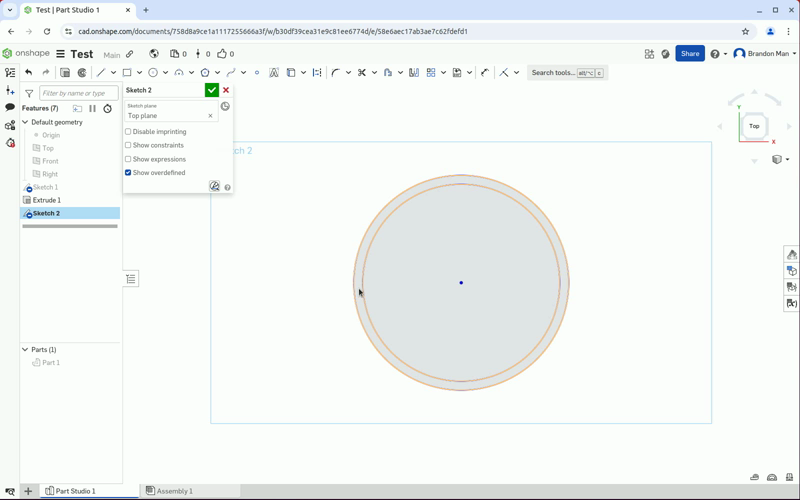
click(359, 288)
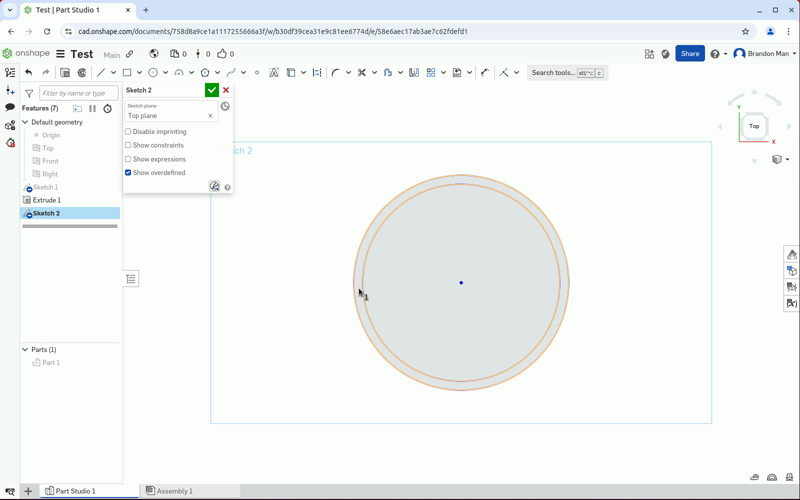
mouse_move(73, 352)
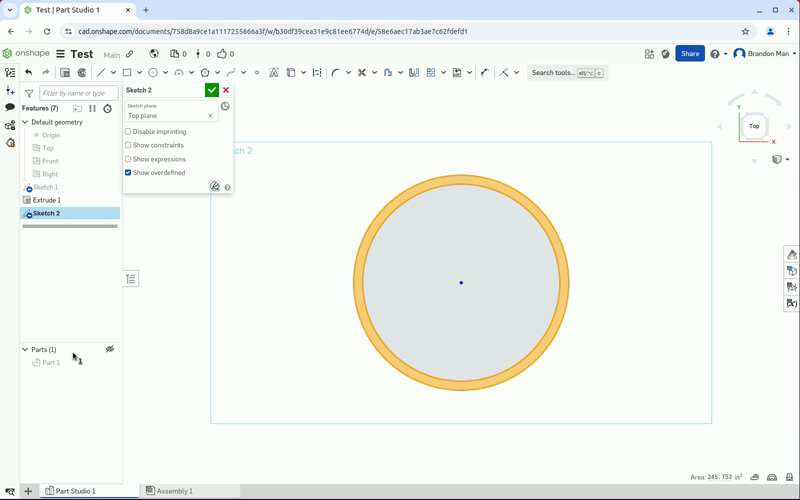
key(shift+y)
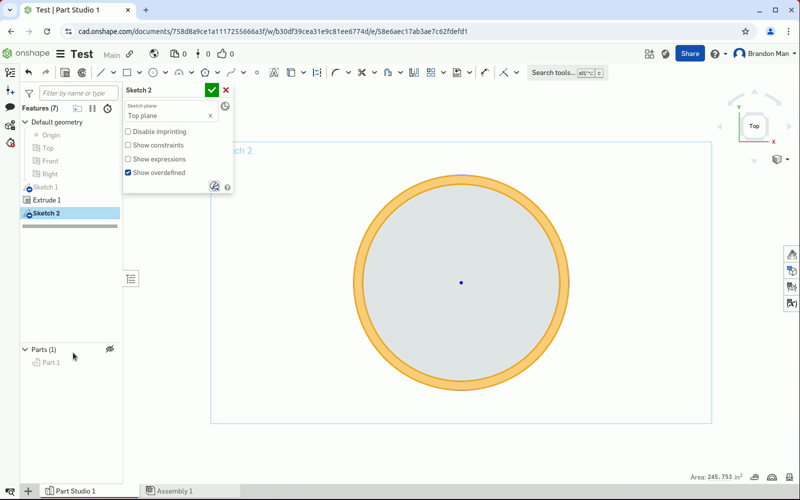
key(shift+e)
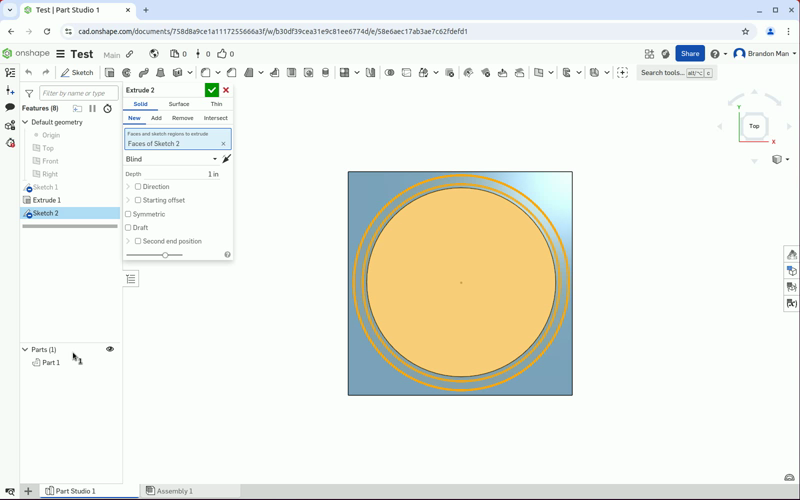
mouse_move(143, 106)
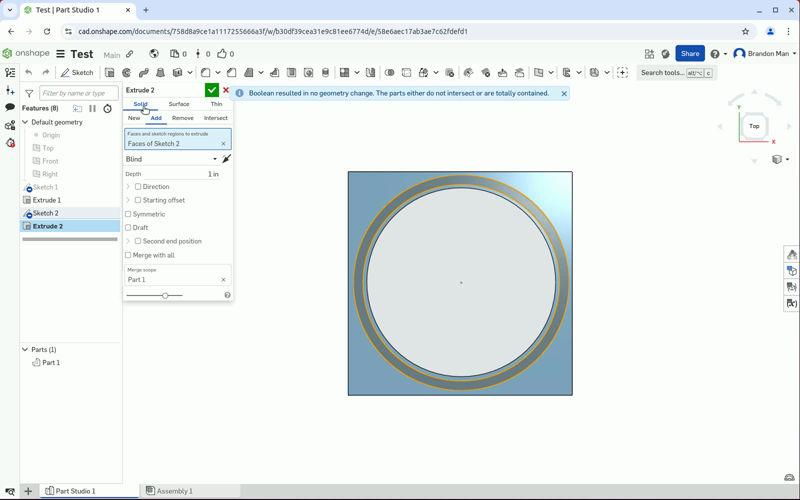
click(143, 106)
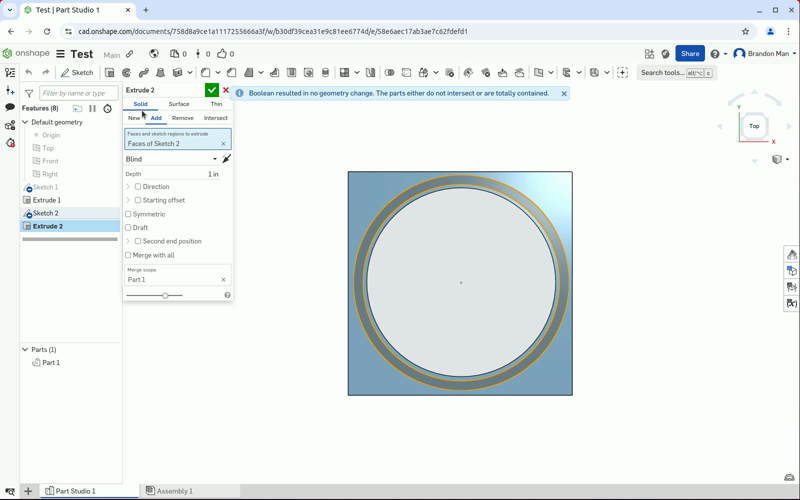
mouse_move(137, 120)
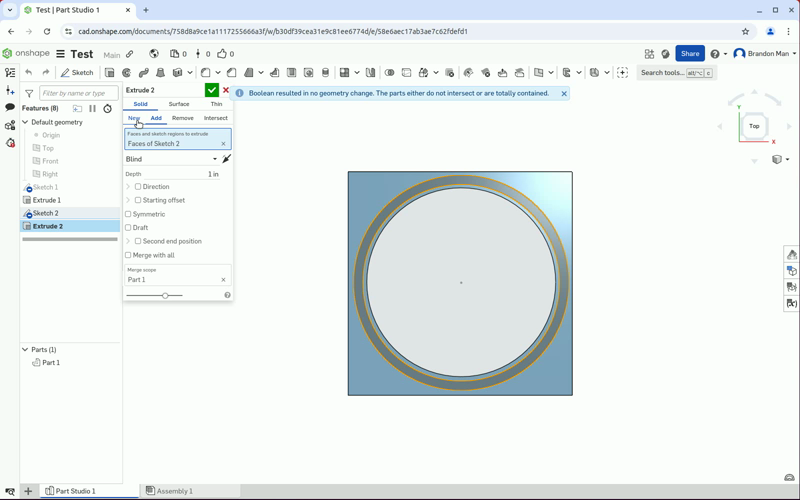
click(137, 120)
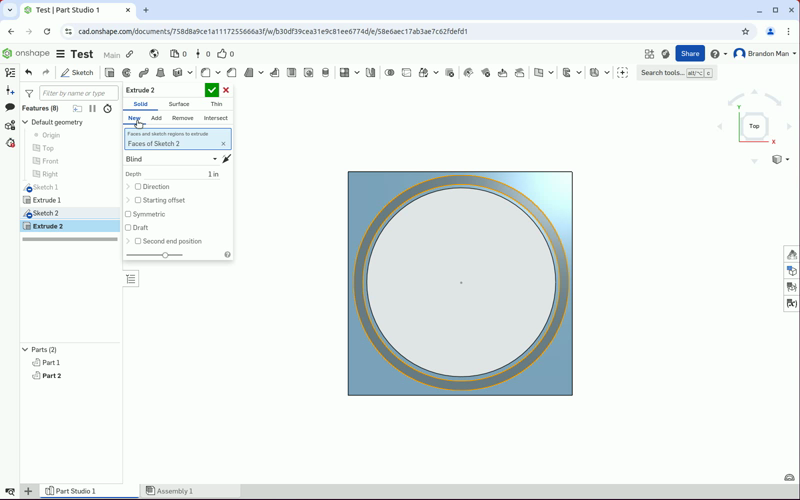
key(tab, 4)
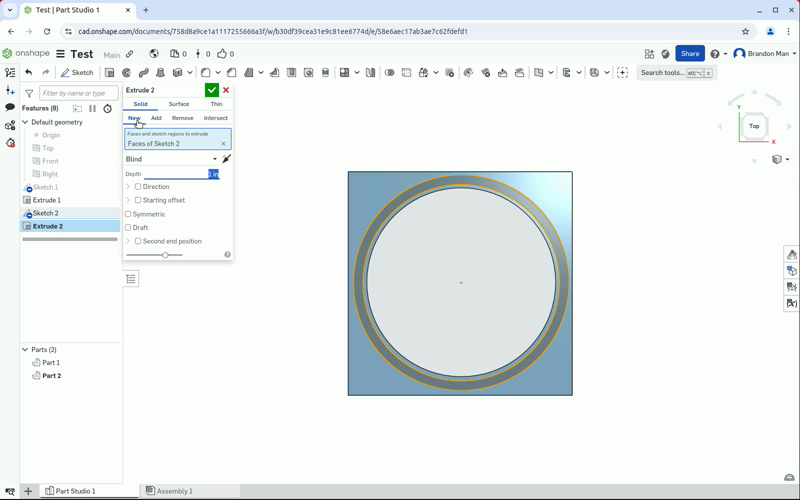
text(19.498)
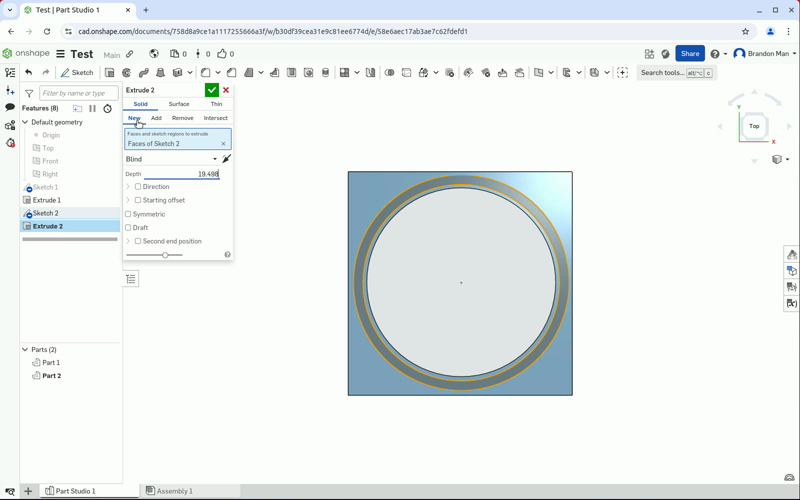
key(enter)
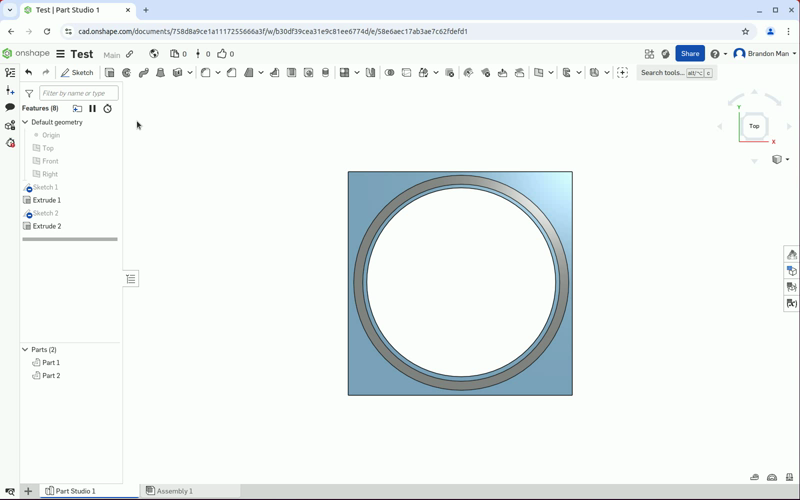
key(shift+h)
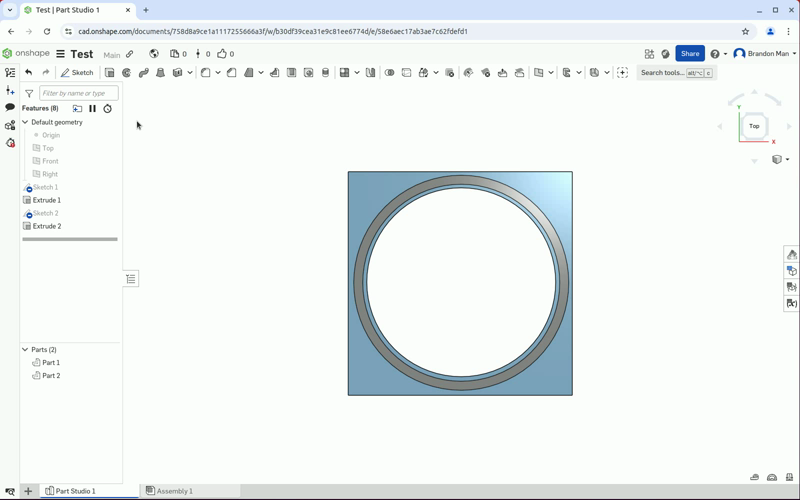
key(shift+h)
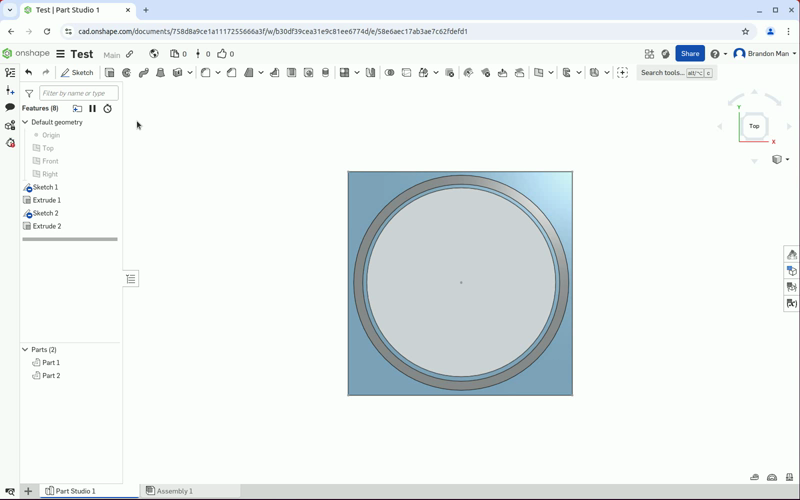
key(shift+7)
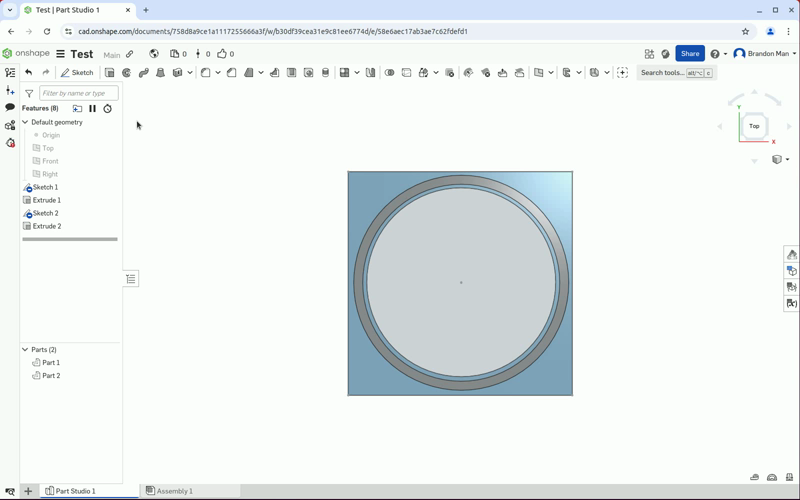
key(up, 3)
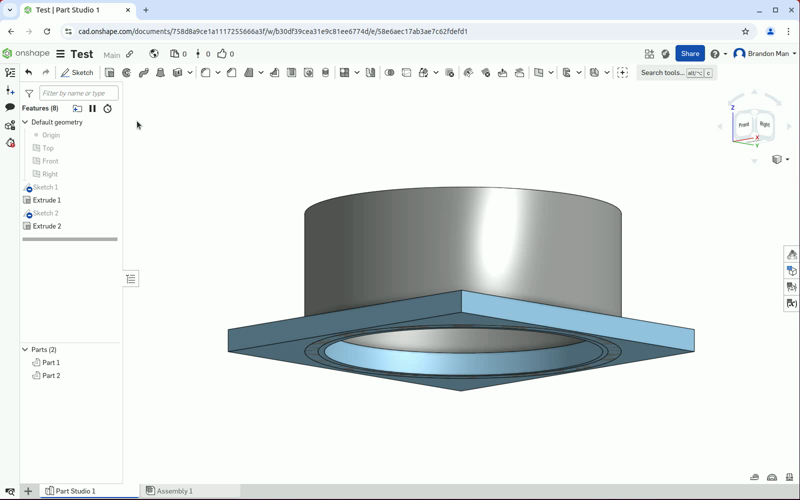
key(left, 3)
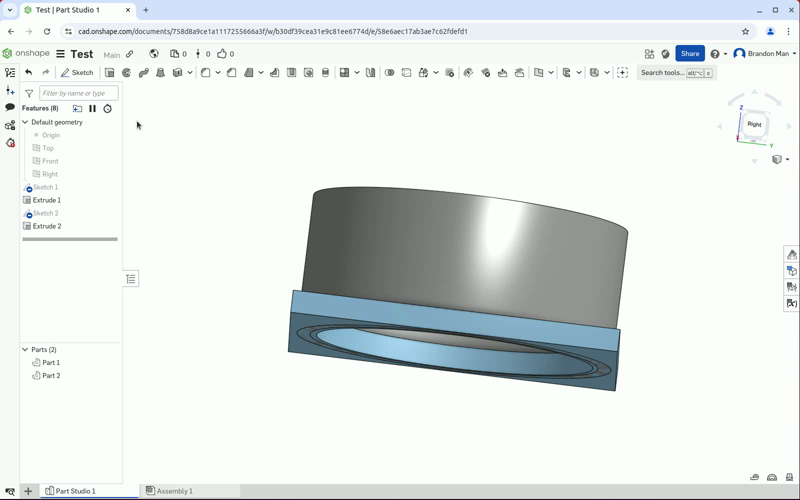
key(right, 3)
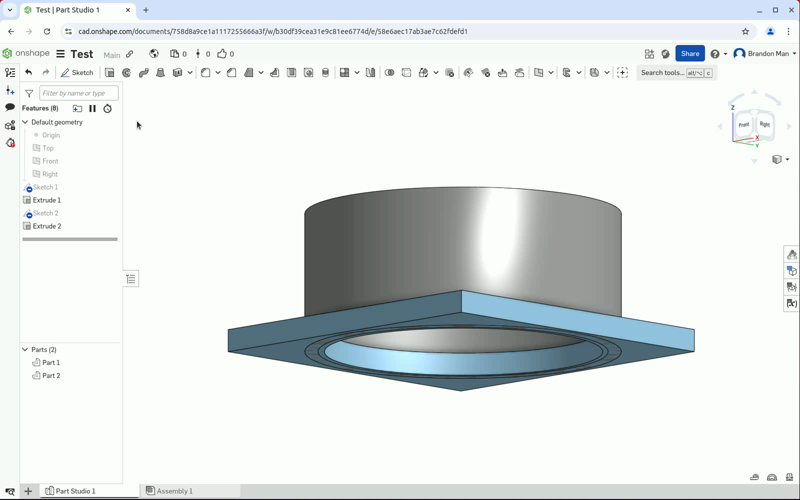
key(down, 3)
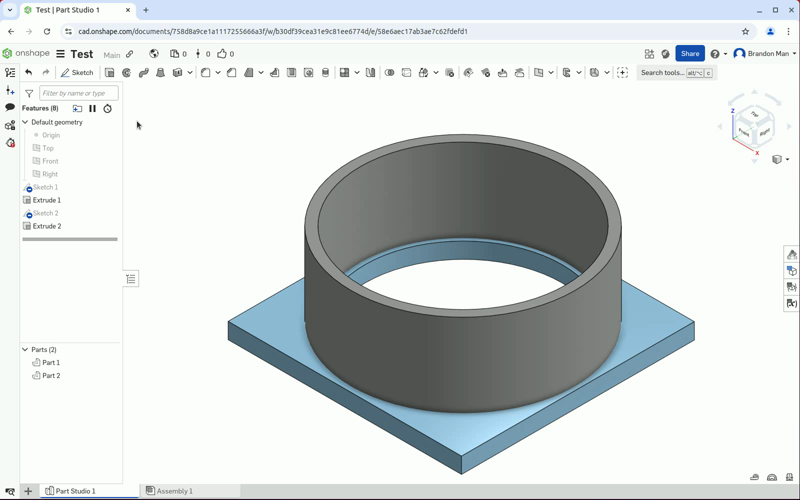
mouse_move(73, 189)
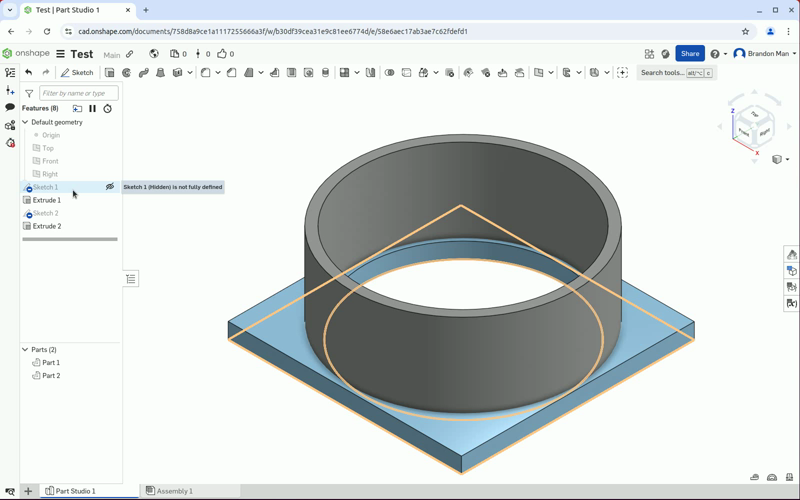
click(73, 189)